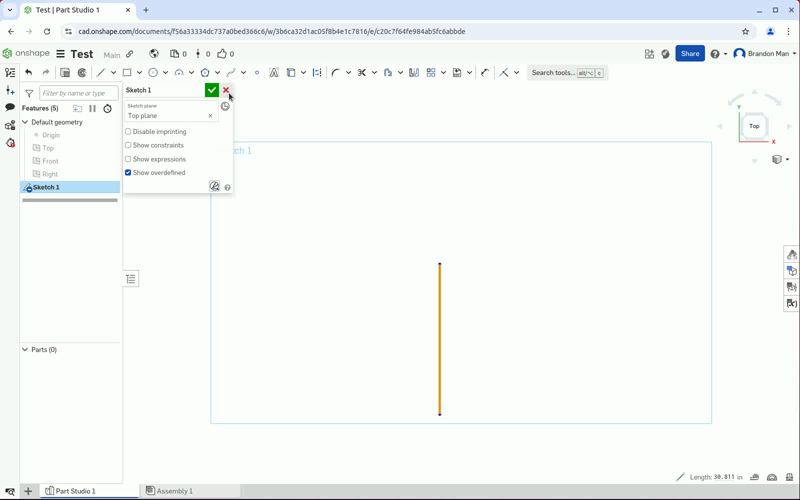
key(shift+h)
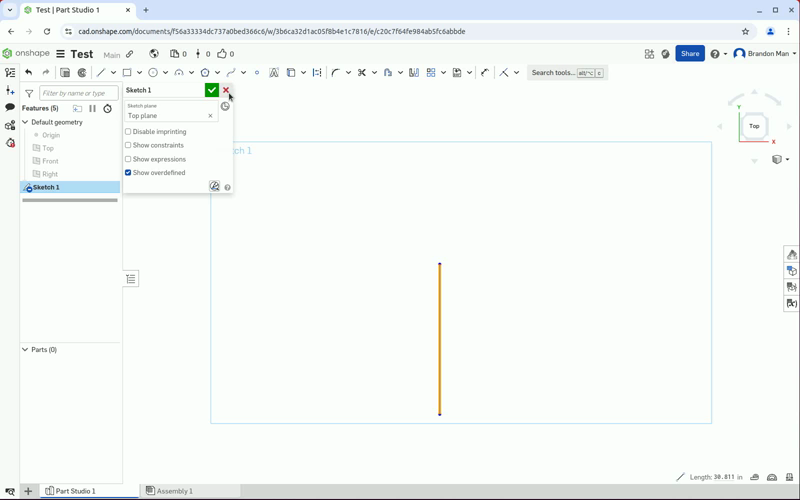
key(shift+s)
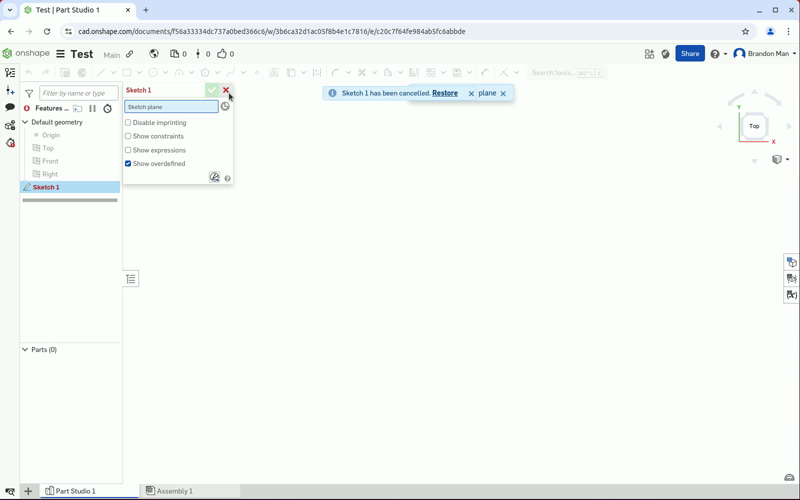
mouse_move(73, 150)
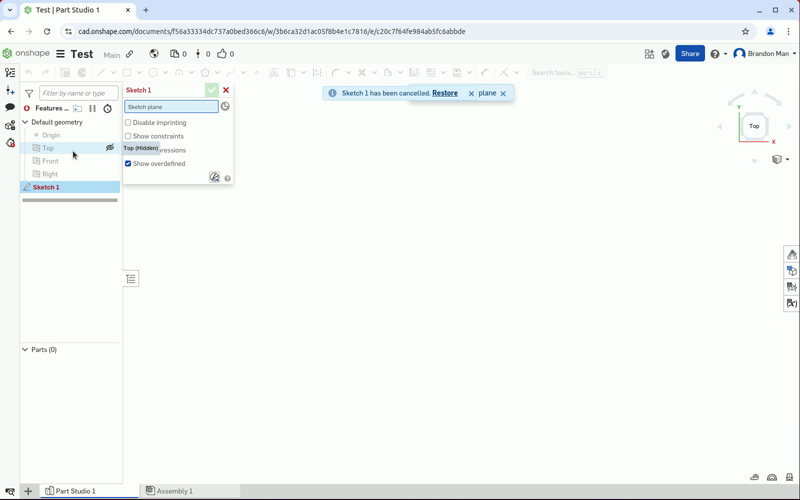
click(73, 150)
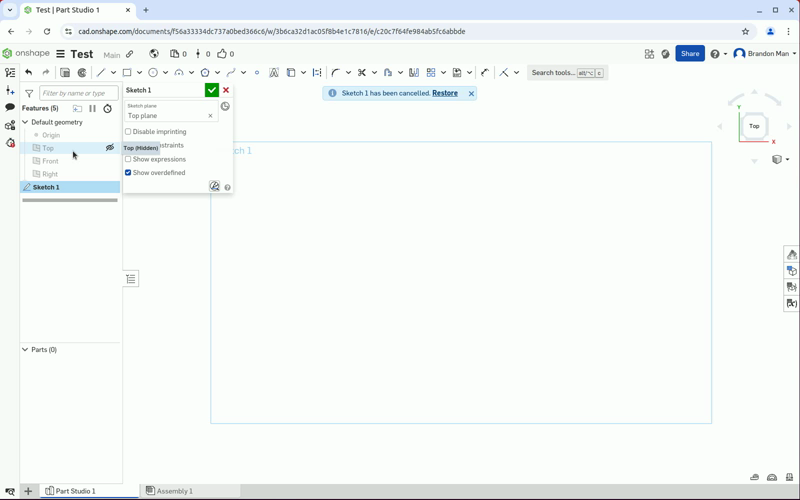
mouse_move(73, 352)
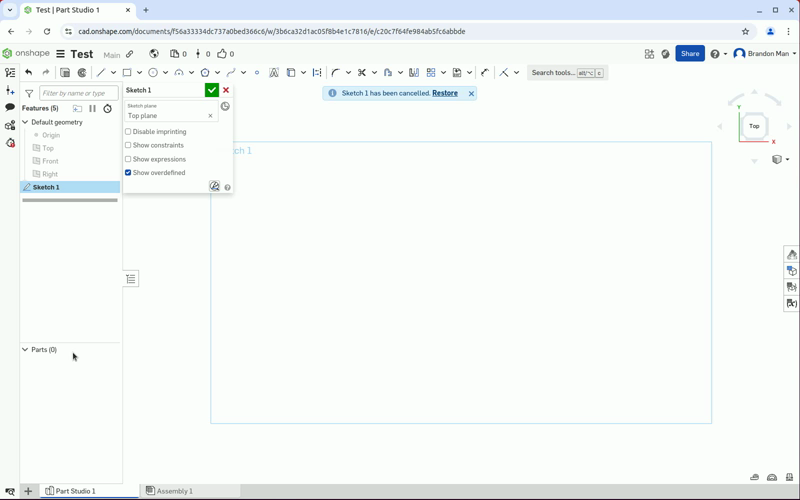
key(y)
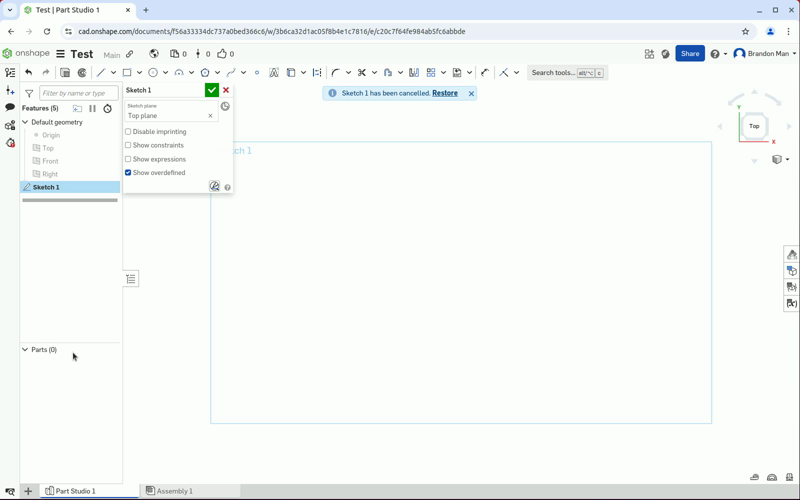
key(l)
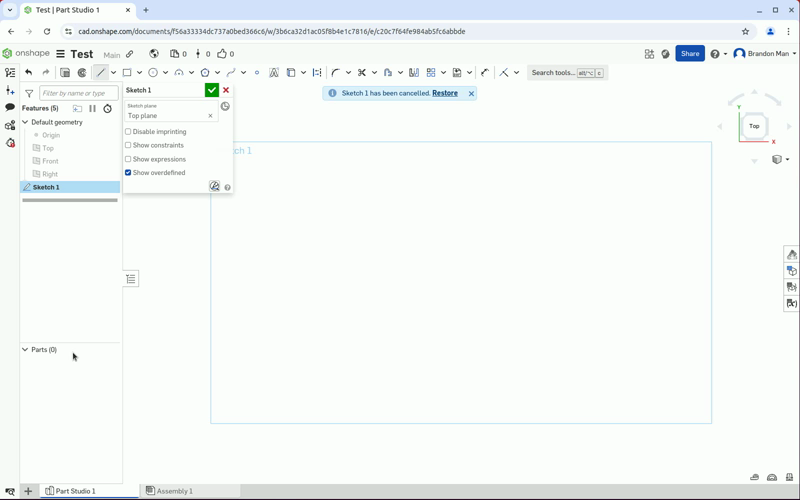
key_down(shift)
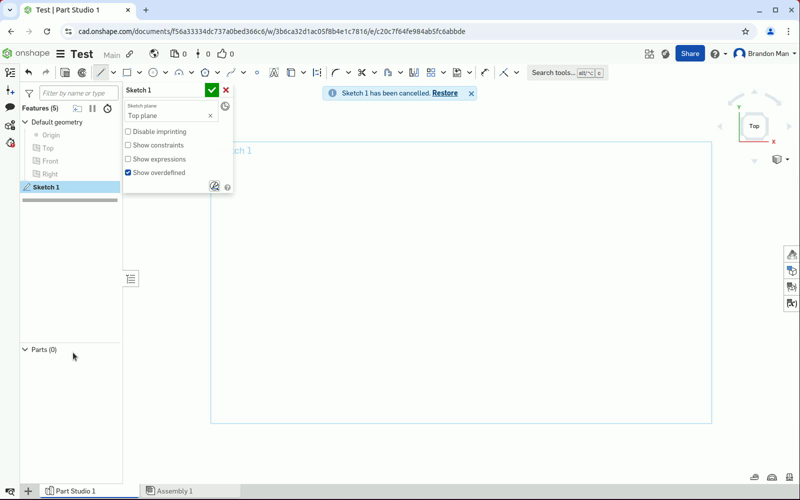
mouse_move(348, 327)
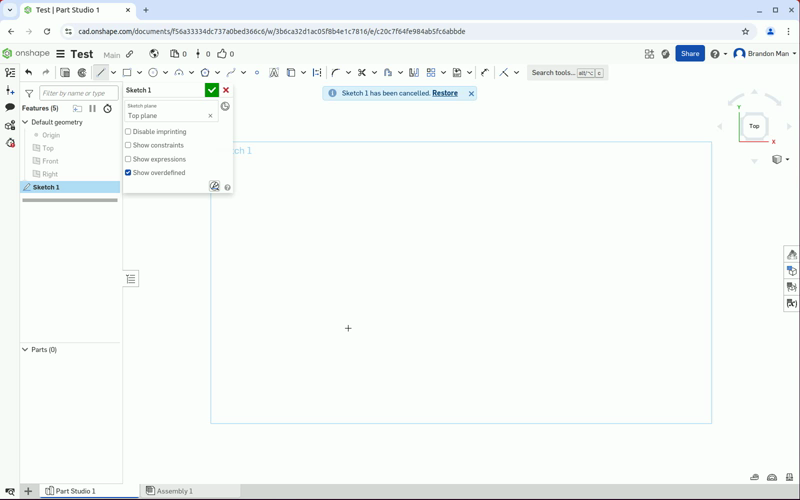
click(348, 327)
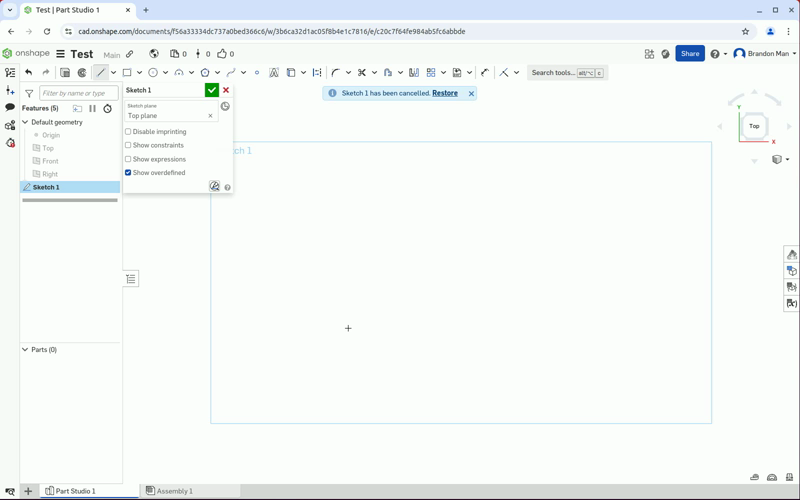
key_up(shift)
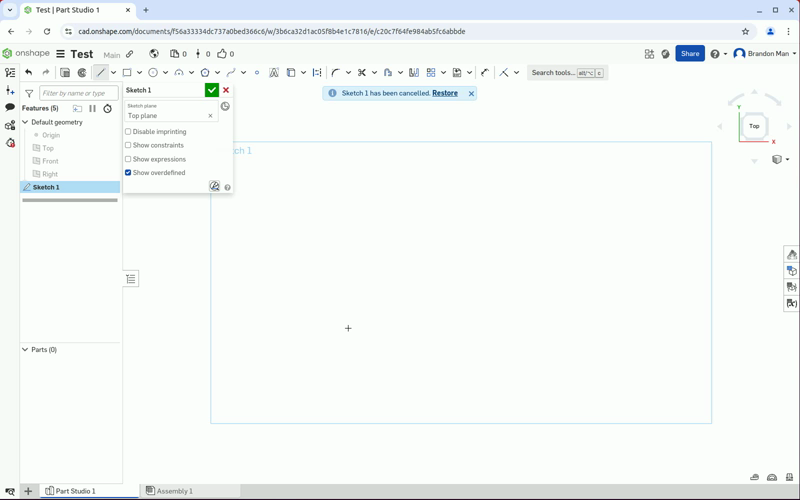
key_down(shift)
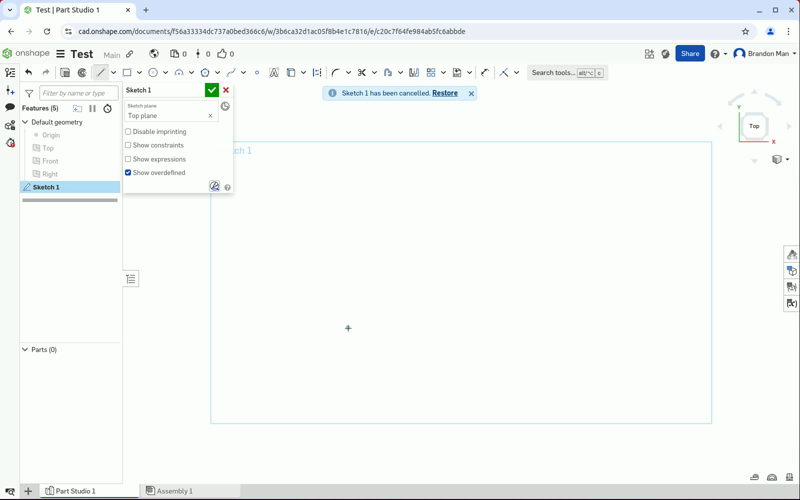
mouse_move(572, 327)
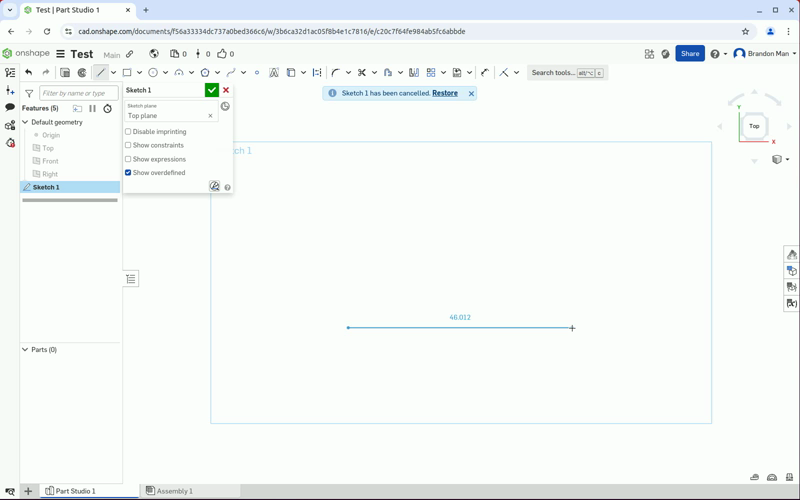
click(572, 327)
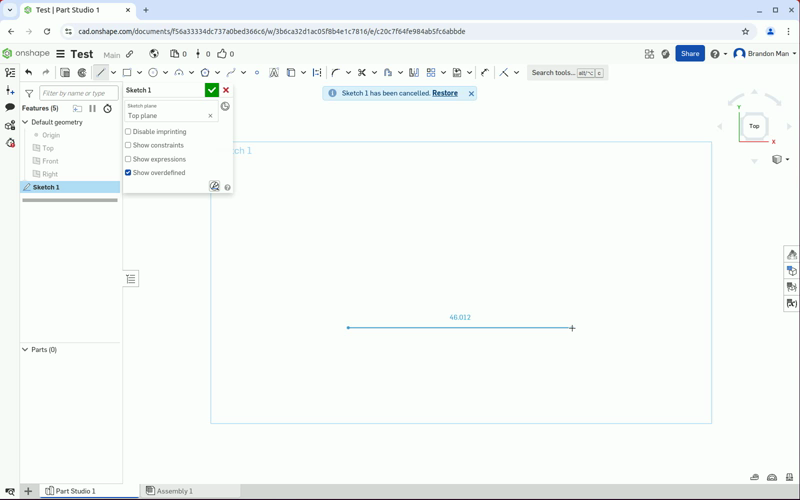
key_up(shift)
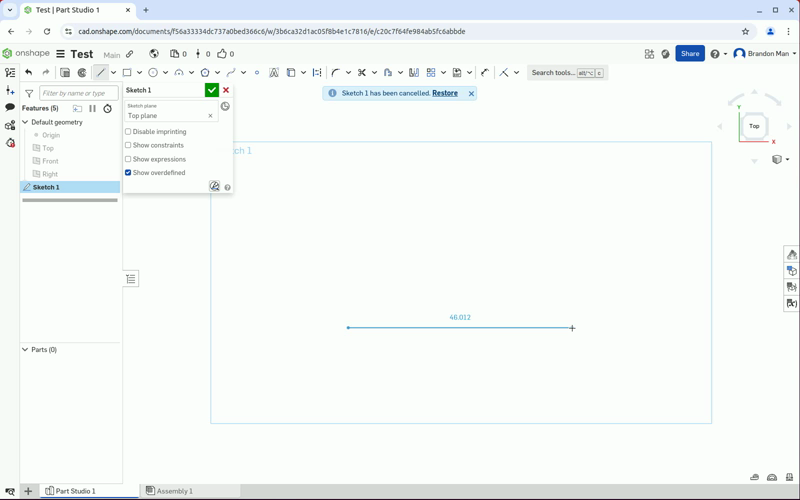
key_down(shift)
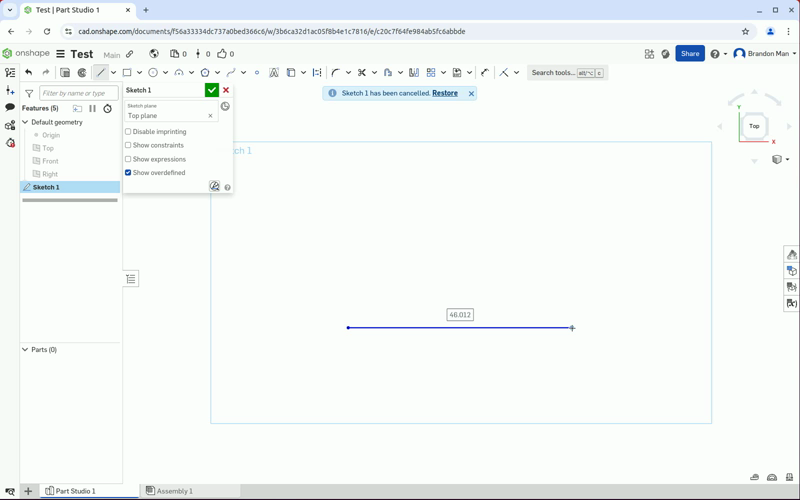
mouse_move(572, 237)
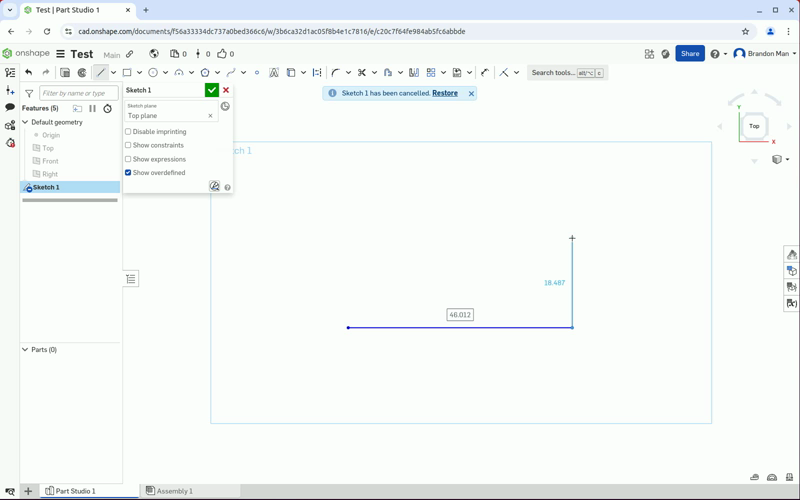
click(572, 237)
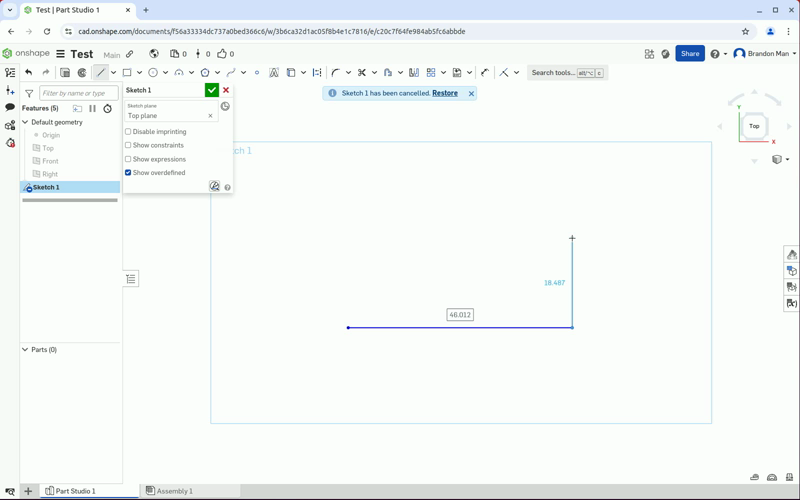
key_up(shift)
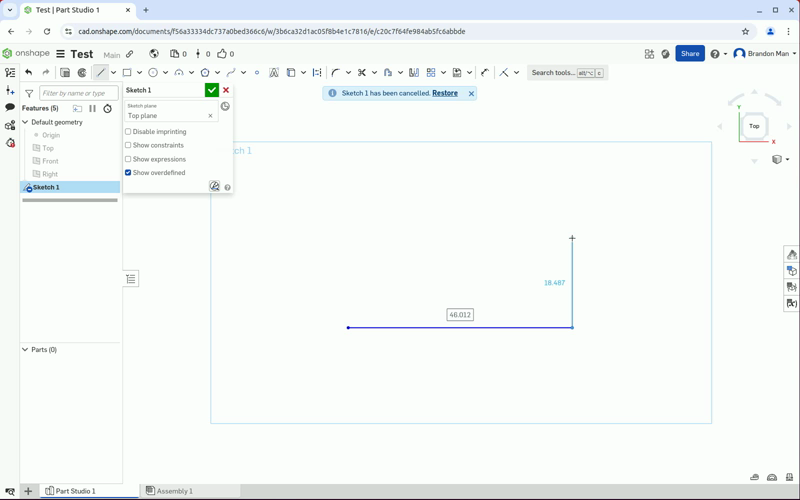
key_down(shift)
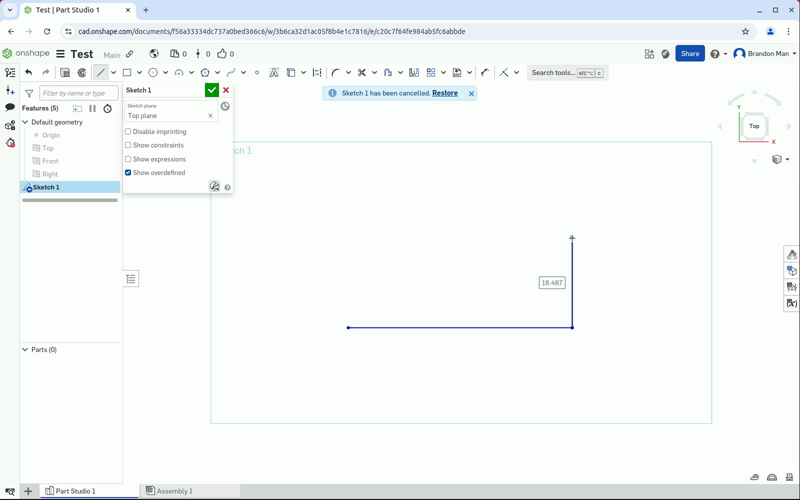
mouse_move(348, 237)
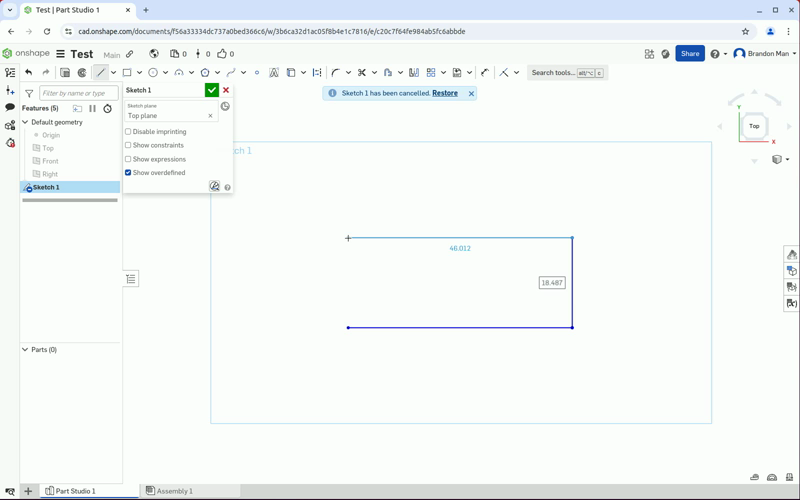
click(348, 237)
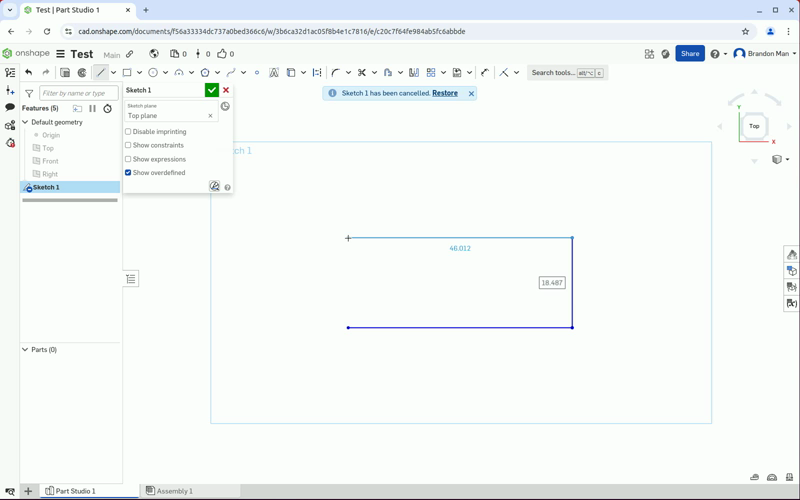
key_up(shift)
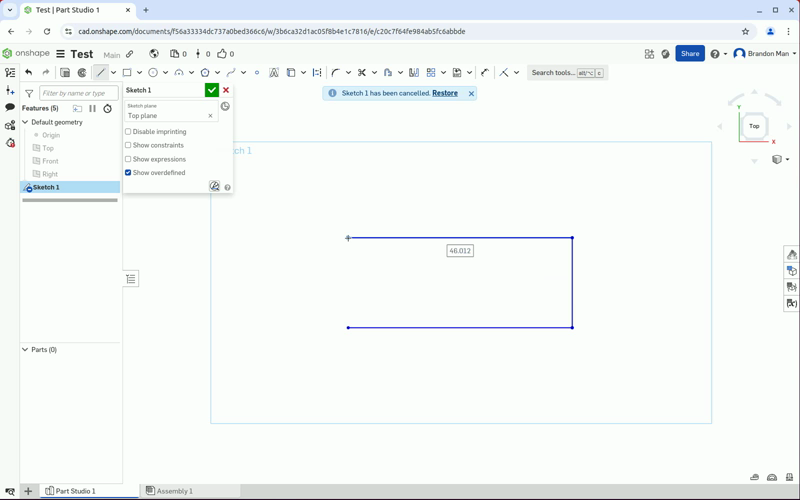
key_down(shift)
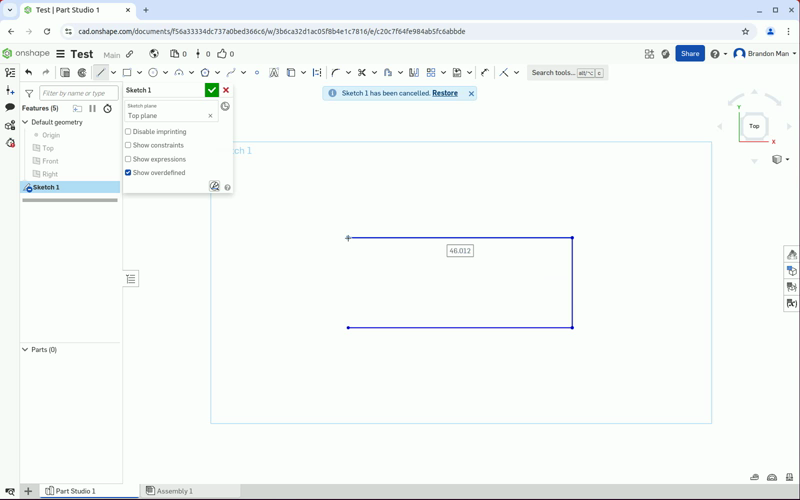
mouse_move(348, 327)
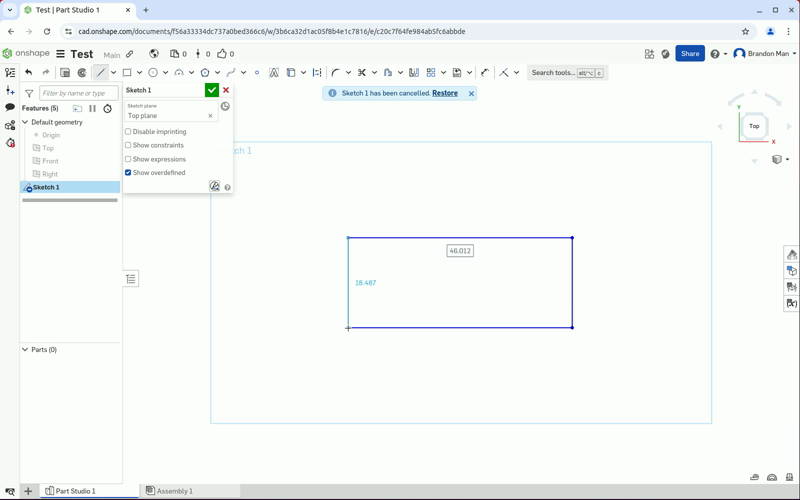
key_up(shift)
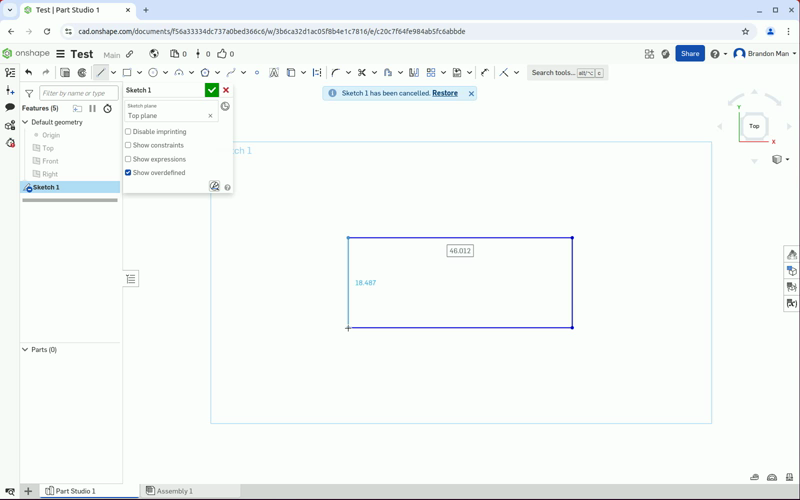
click(348, 327)
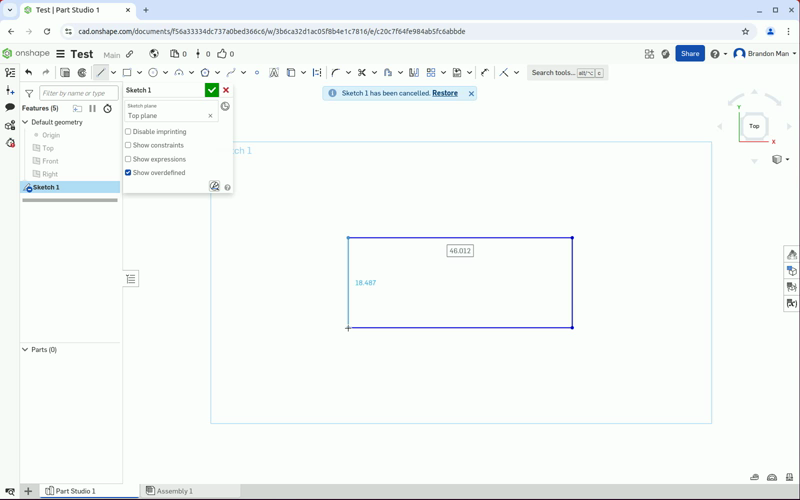
key(esc)
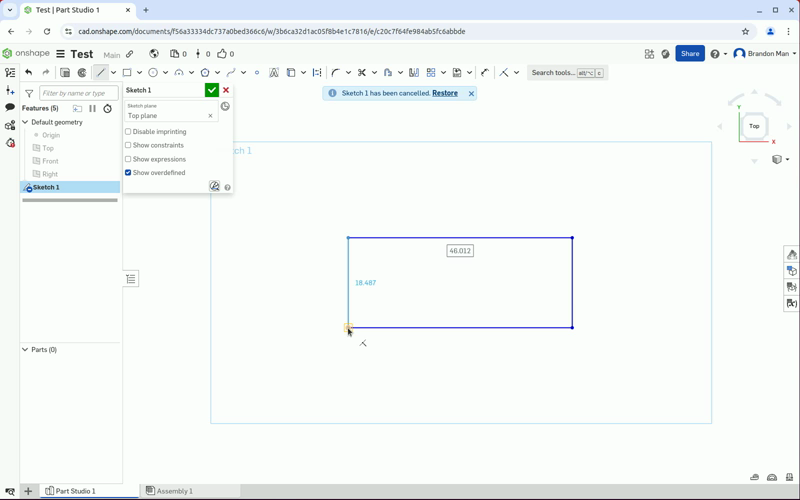
mouse_move(442, 265)
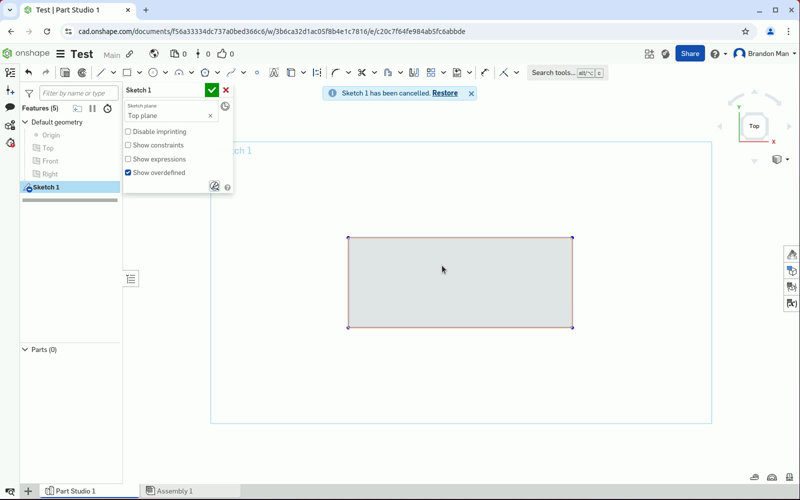
click(442, 265)
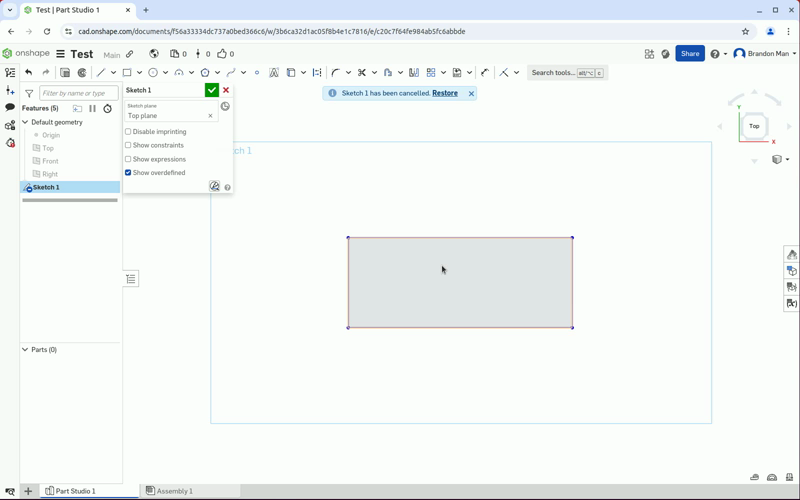
mouse_move(73, 352)
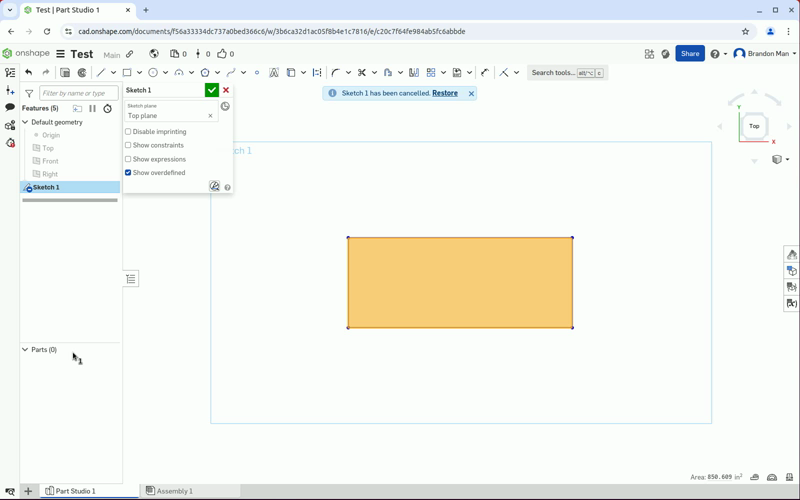
key(shift+y)
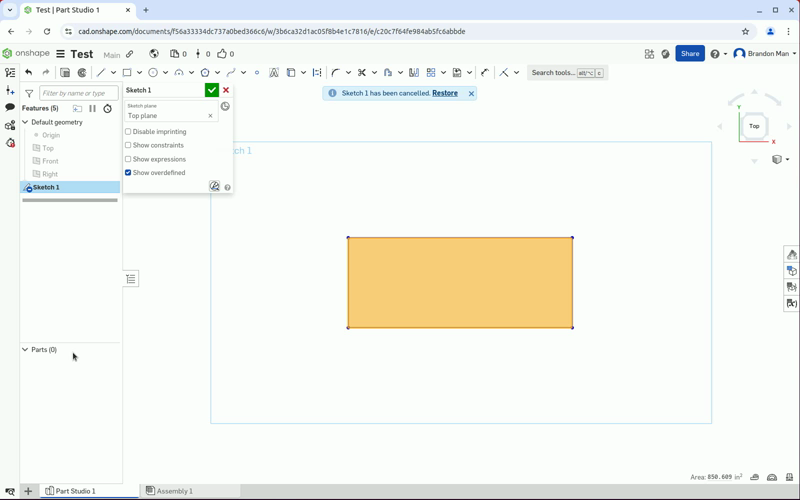
key(shift+e)
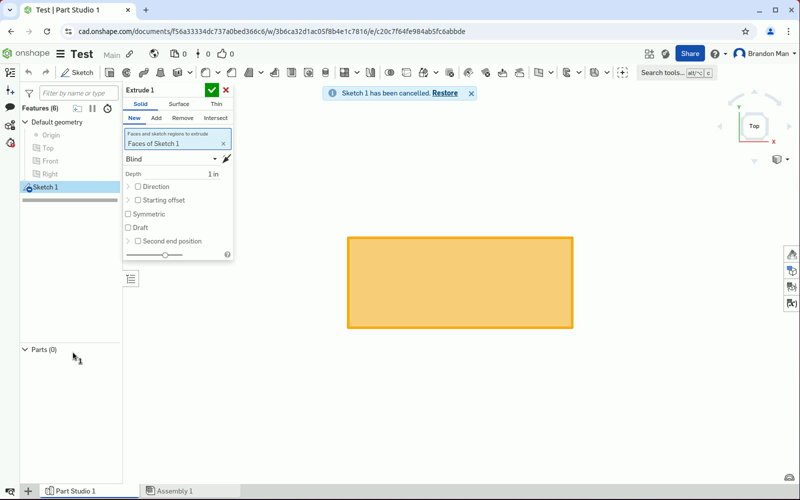
mouse_move(143, 106)
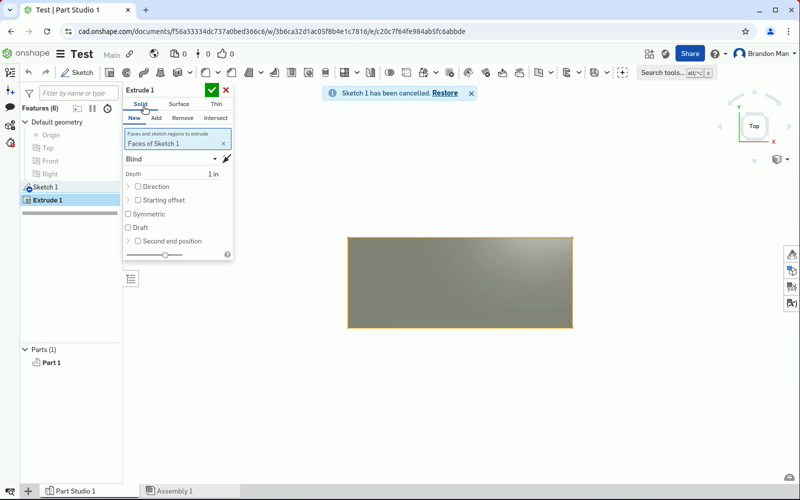
click(143, 106)
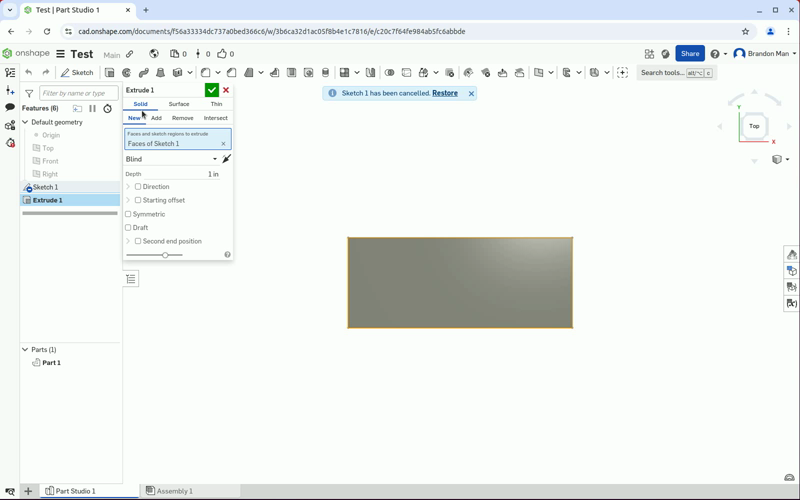
mouse_move(137, 120)
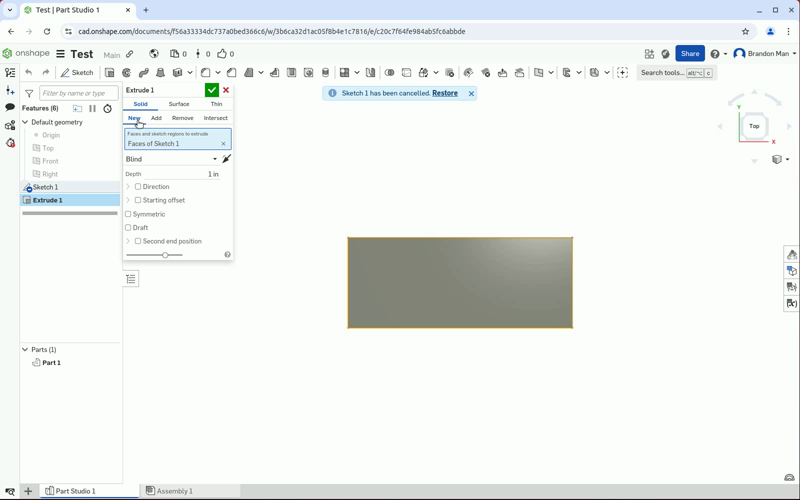
click(137, 120)
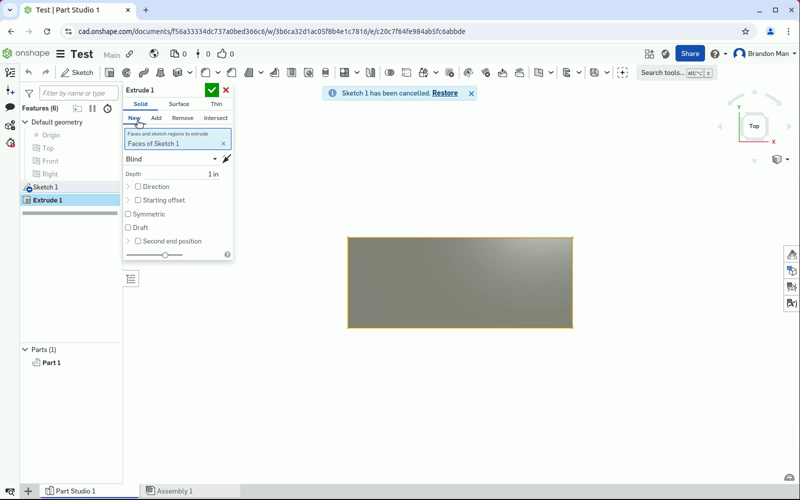
key(tab, 4)
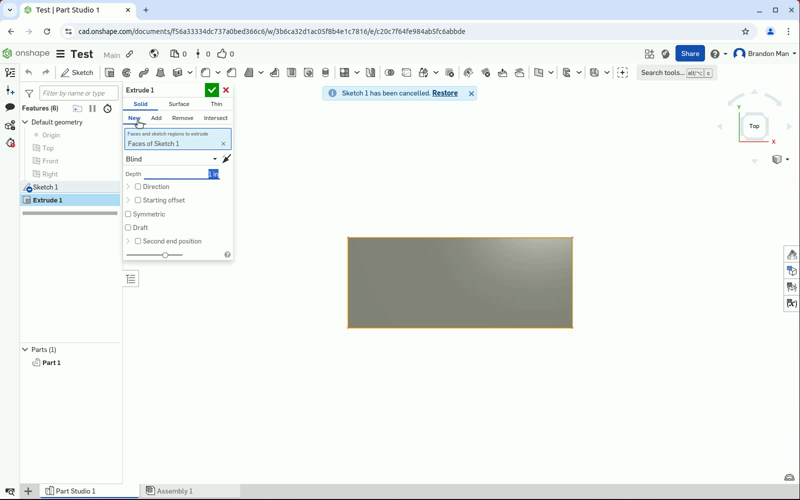
text(2.407)
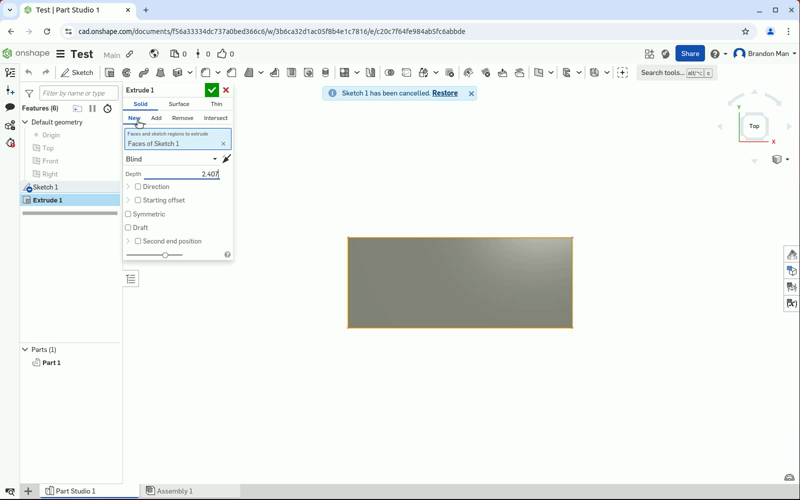
key(enter)
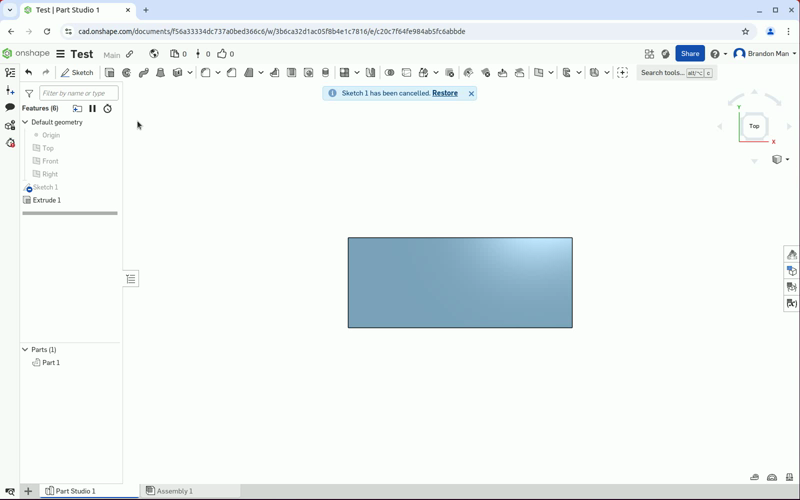
key(shift+h)
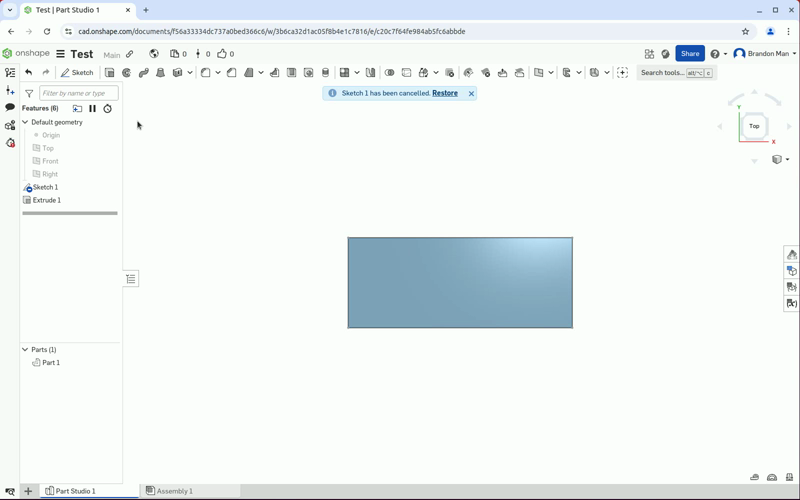
key(shift+h)
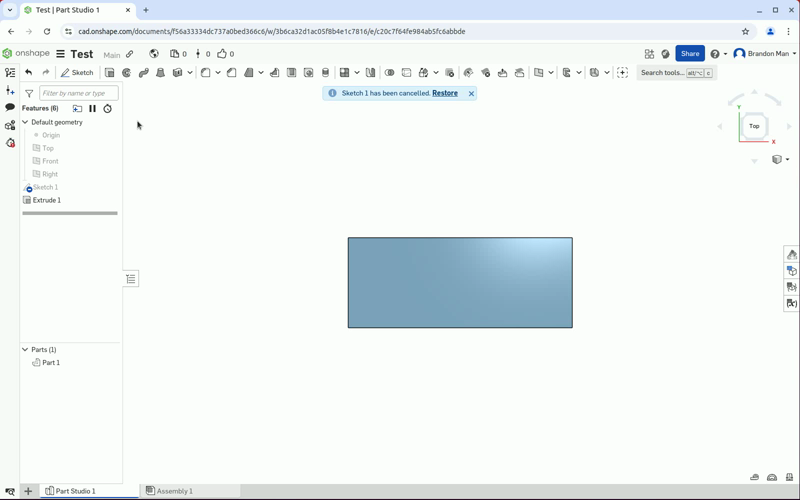
mouse_move(73, 189)
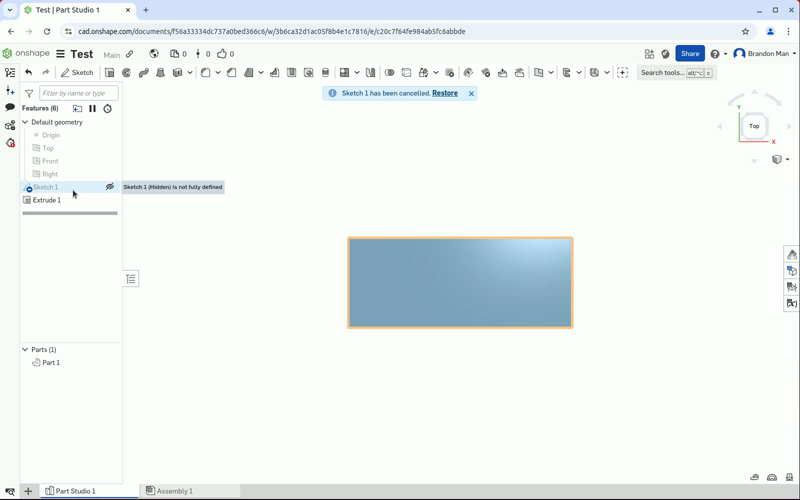
click(73, 189)
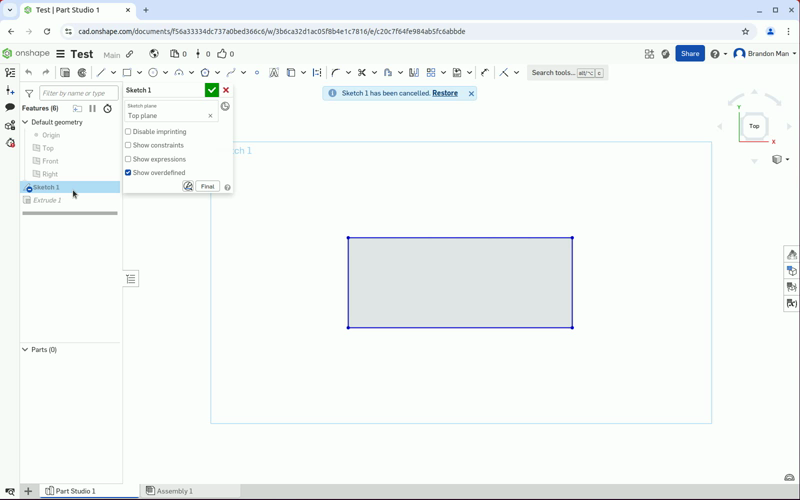
mouse_move(229, 92)
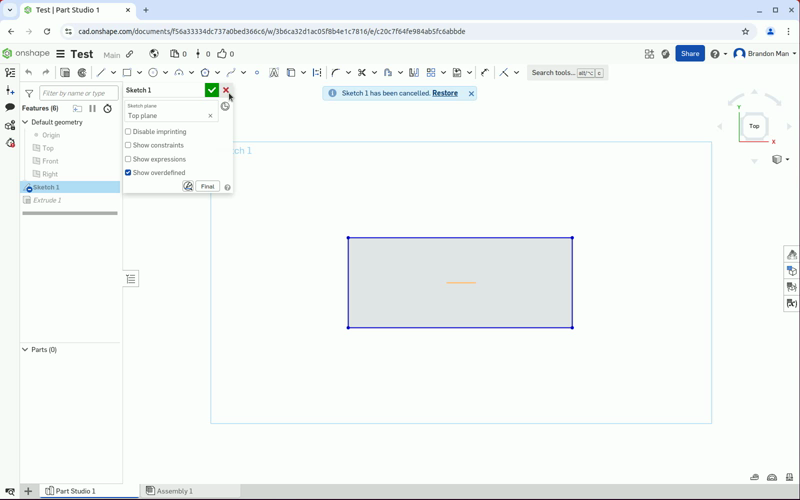
click(229, 92)
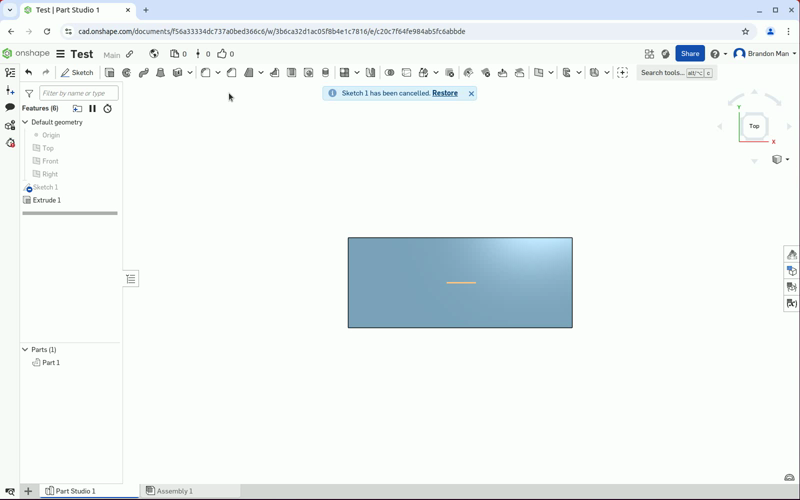
mouse_move(541, 75)
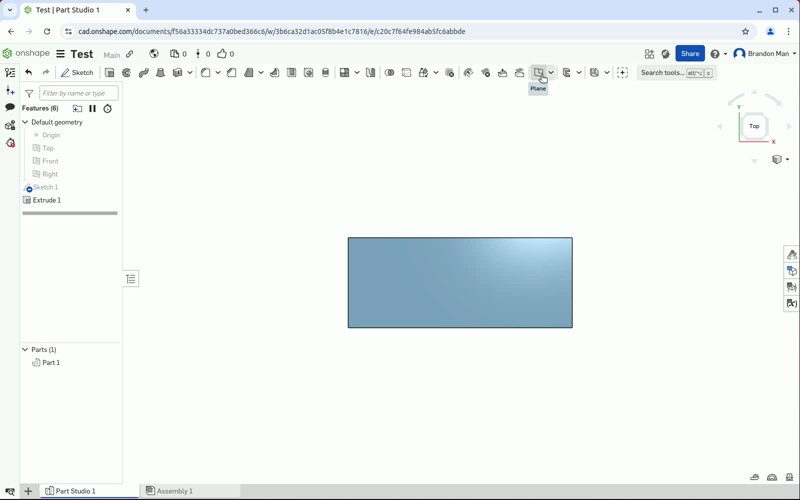
click(541, 75)
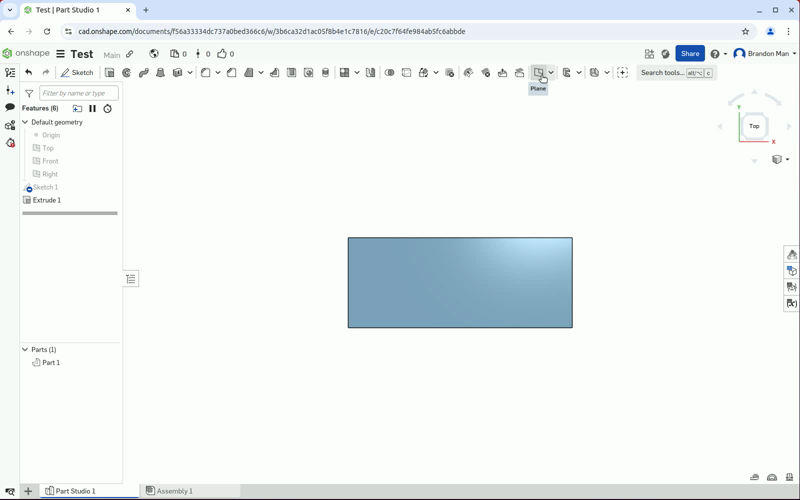
mouse_move(73, 150)
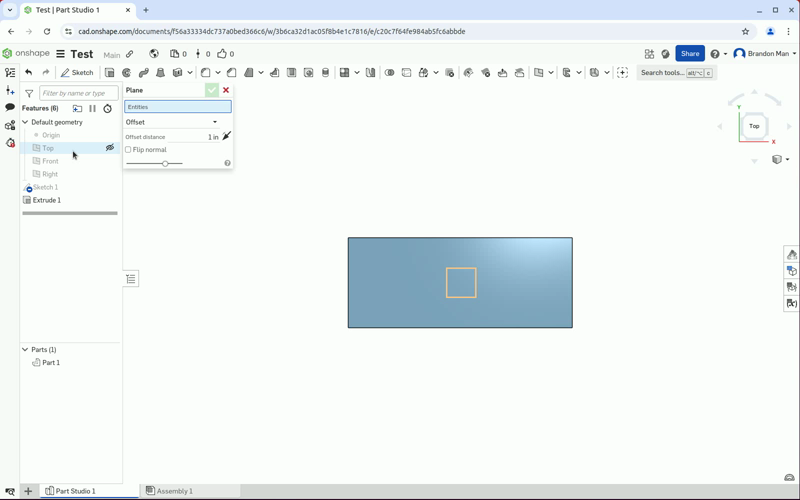
click(73, 150)
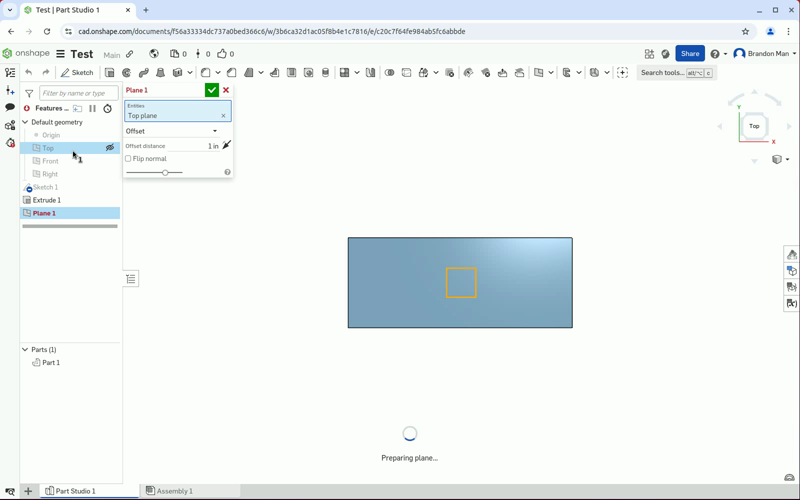
key(tab, 2)
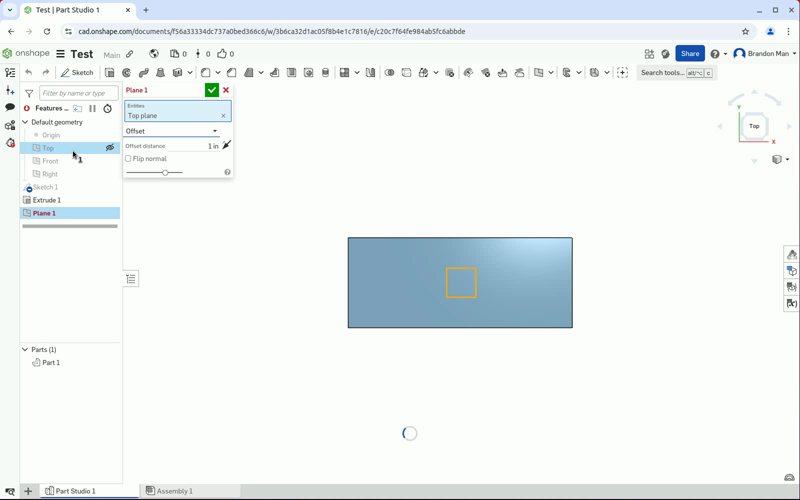
text(2.403)
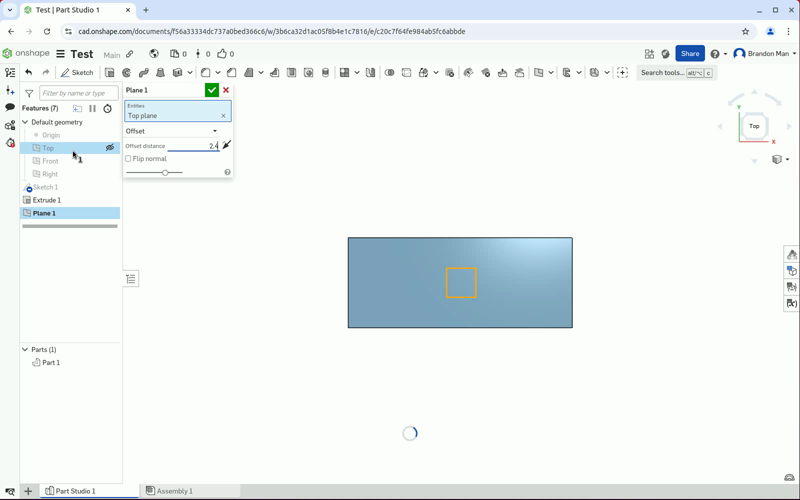
key(enter, 2)
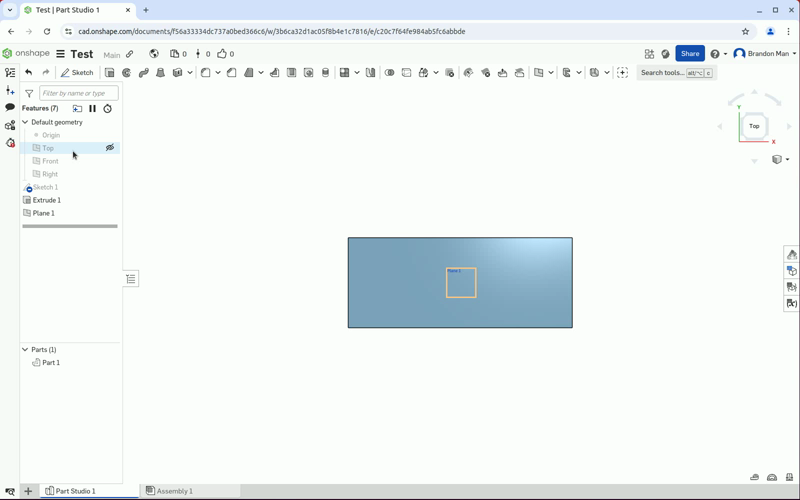
key(shift+s)
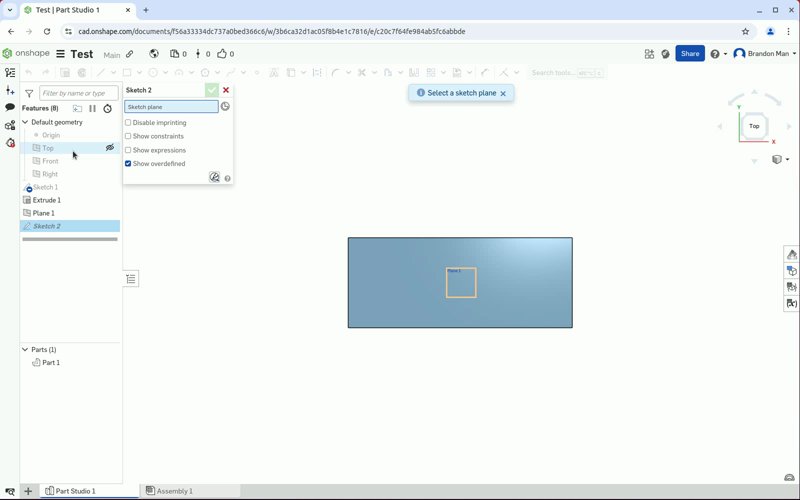
mouse_move(73, 215)
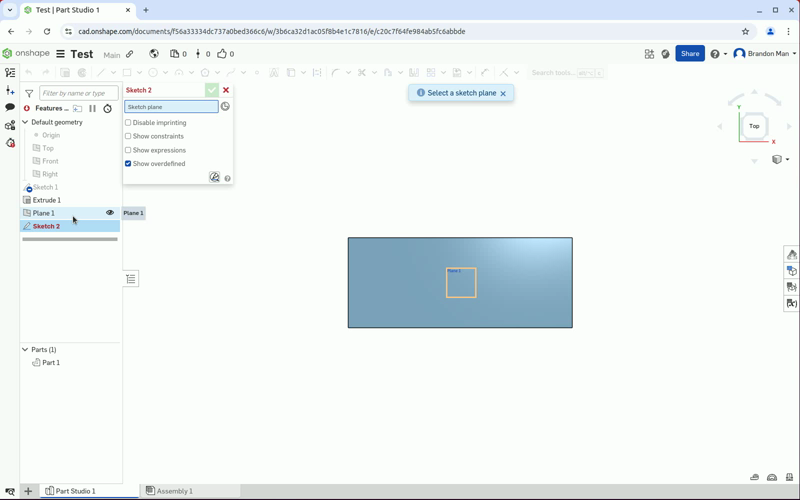
click(73, 215)
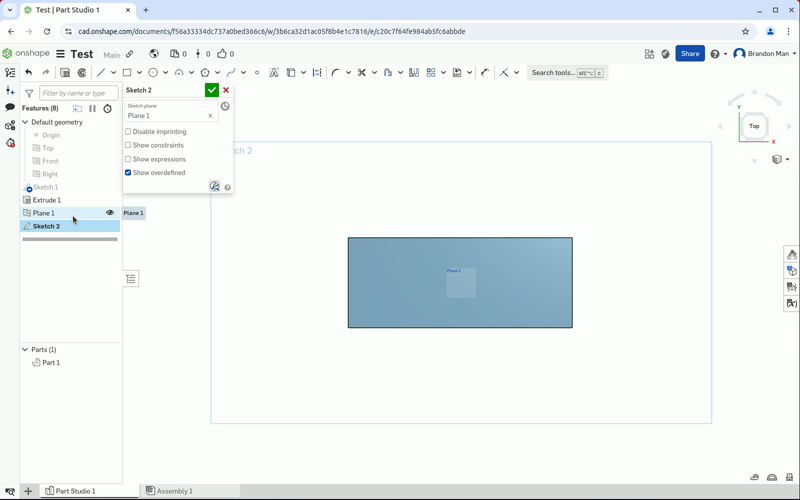
mouse_move(73, 352)
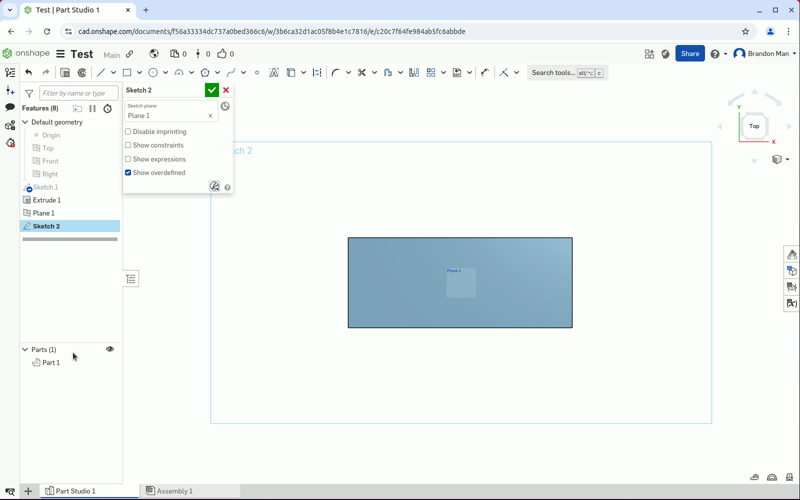
key(y)
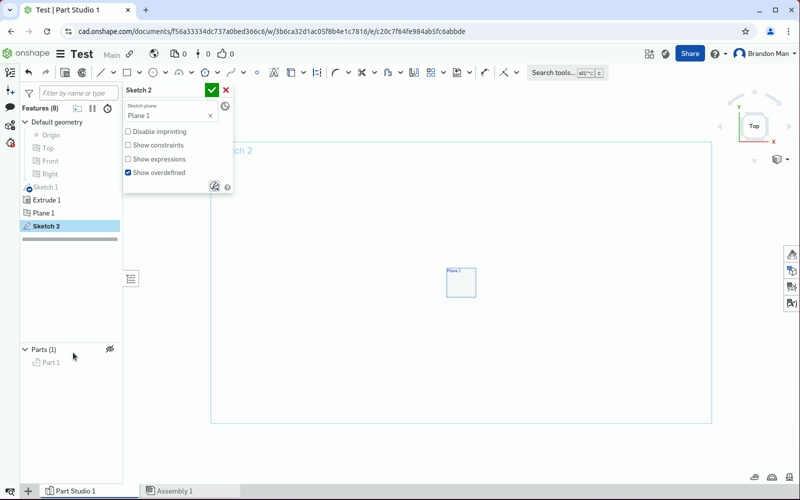
key(l)
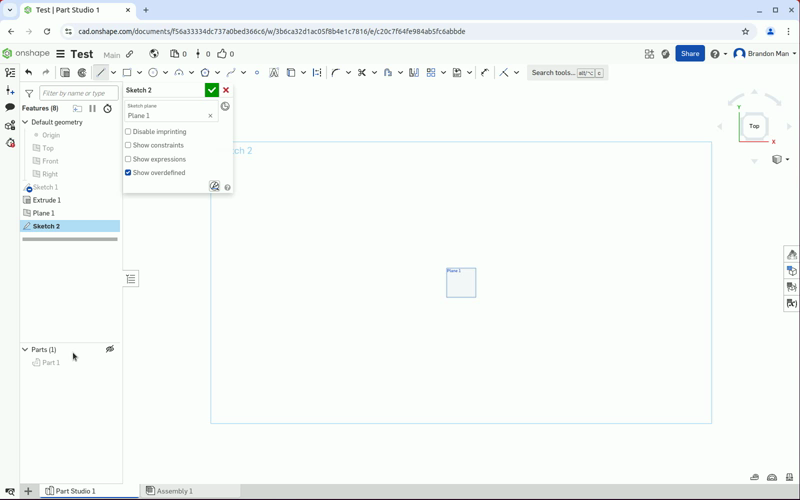
key_down(shift)
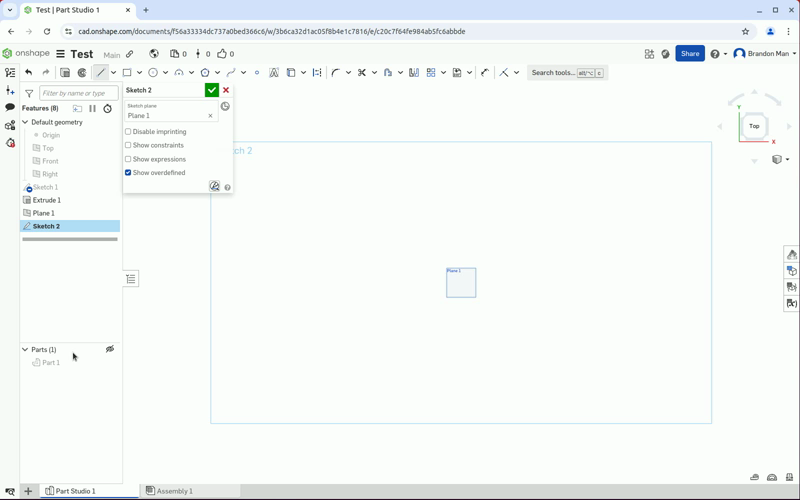
mouse_move(528, 290)
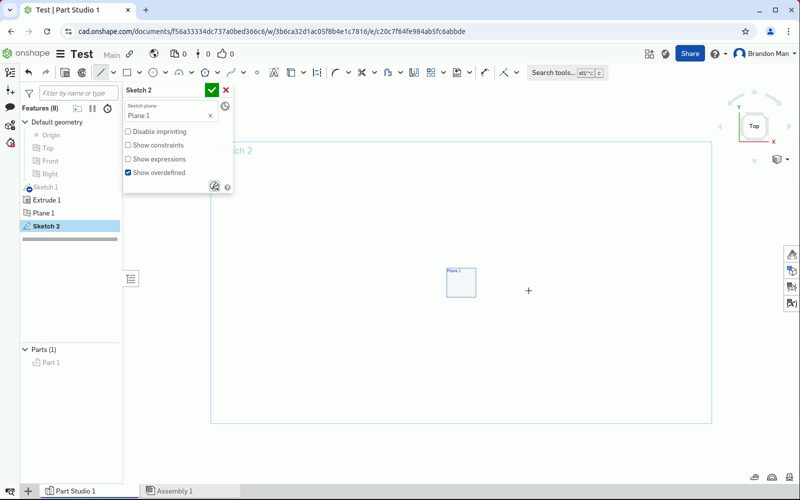
click(528, 290)
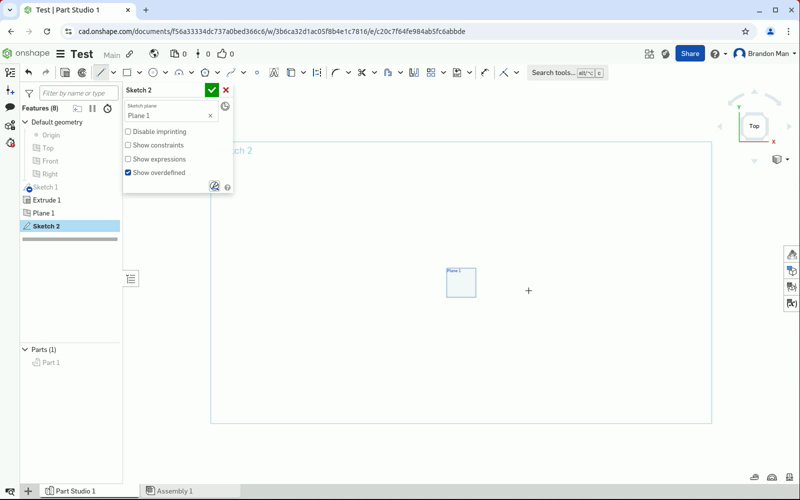
key_up(shift)
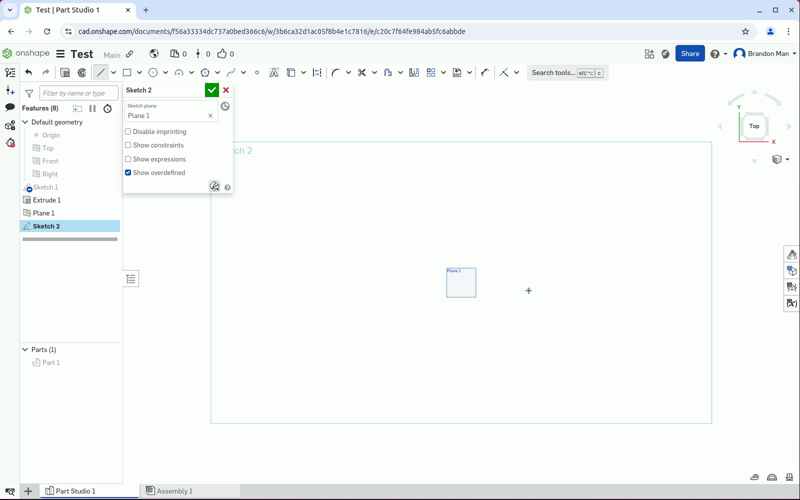
key_down(shift)
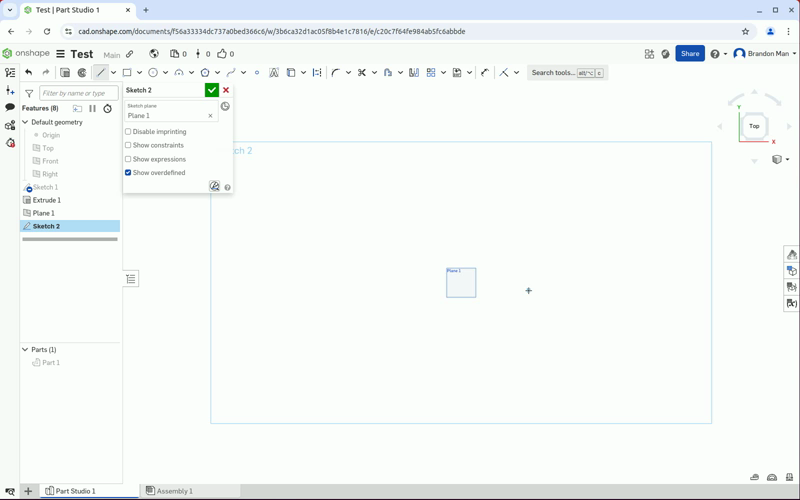
mouse_move(558, 290)
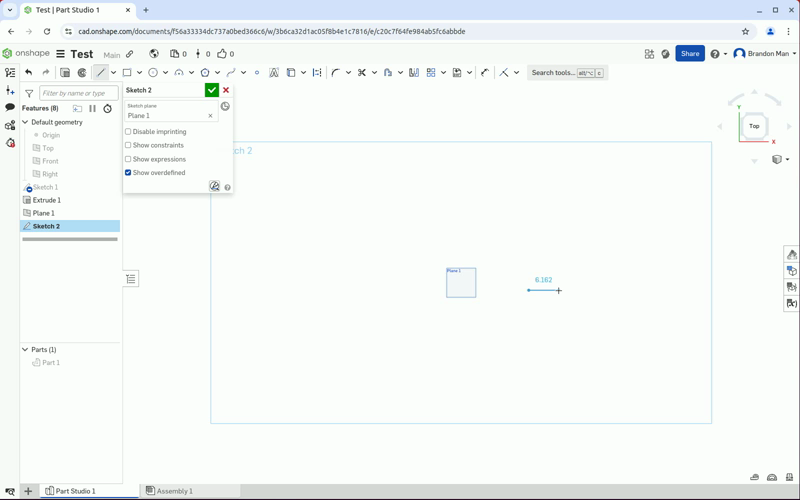
mouse_move(545, 290)
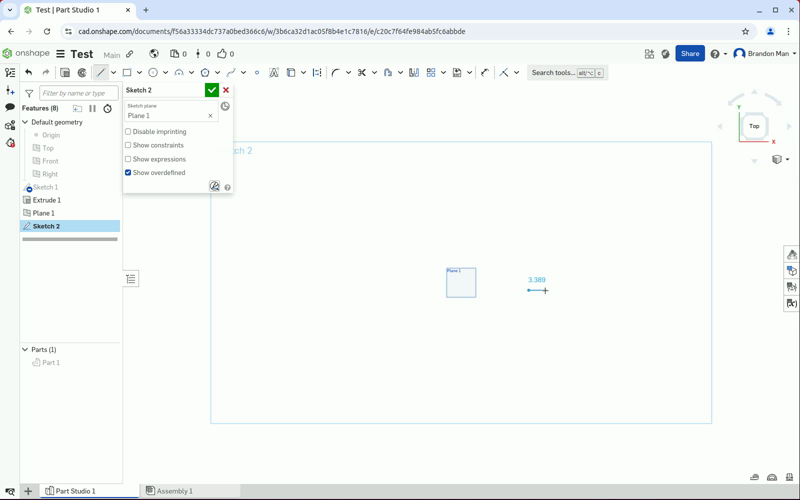
click(545, 290)
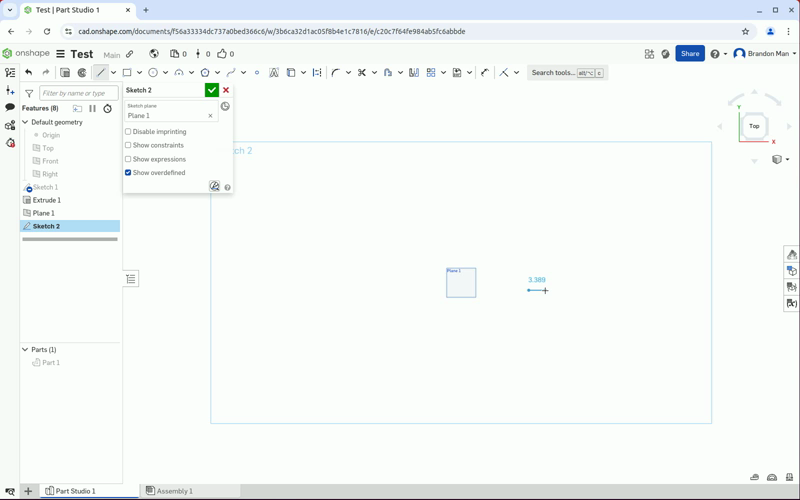
key_up(shift)
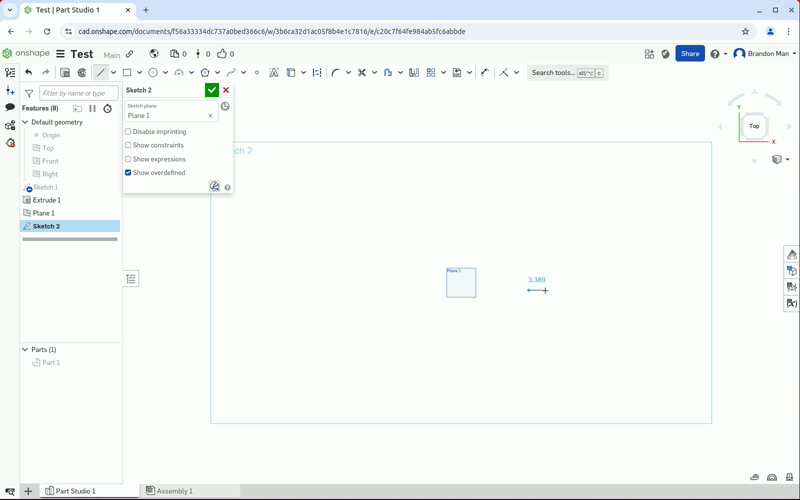
key_down(shift)
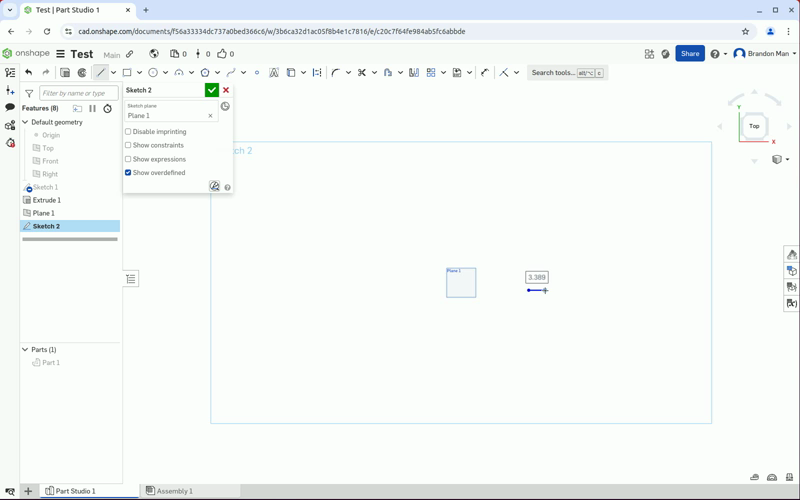
mouse_move(575, 290)
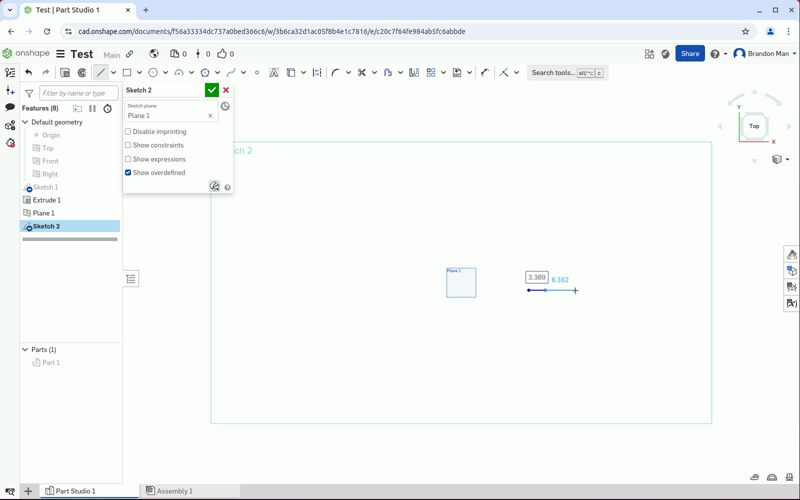
mouse_move(545, 273)
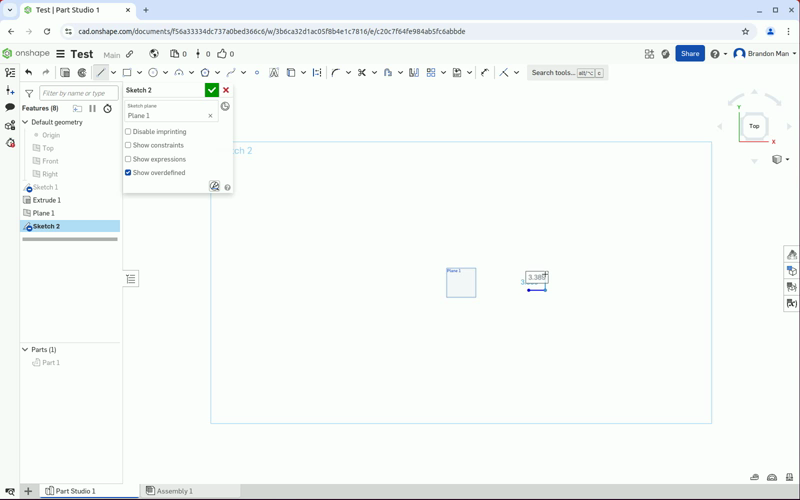
click(545, 273)
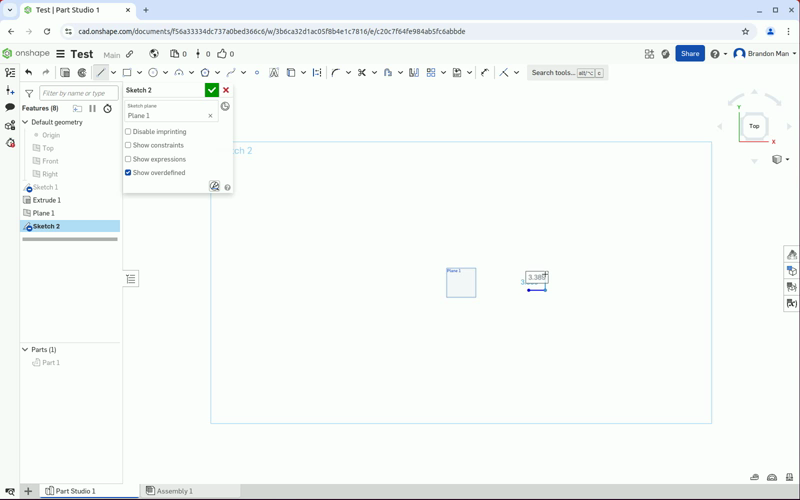
key_up(shift)
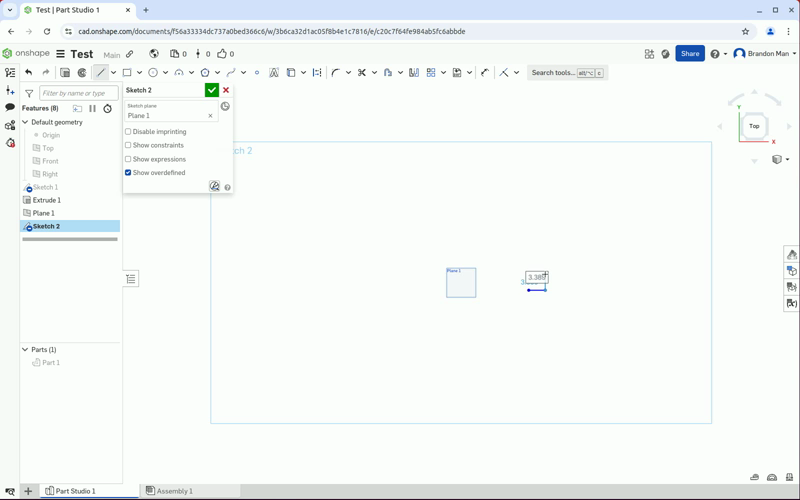
key_down(shift)
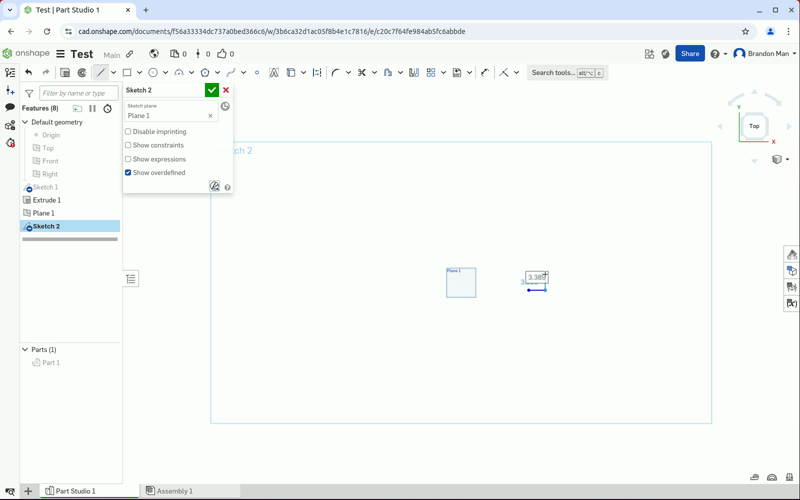
mouse_move(575, 273)
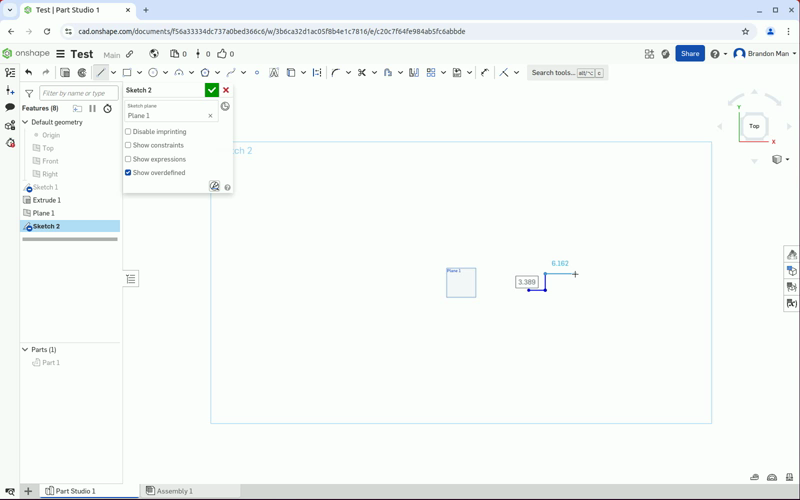
mouse_move(528, 273)
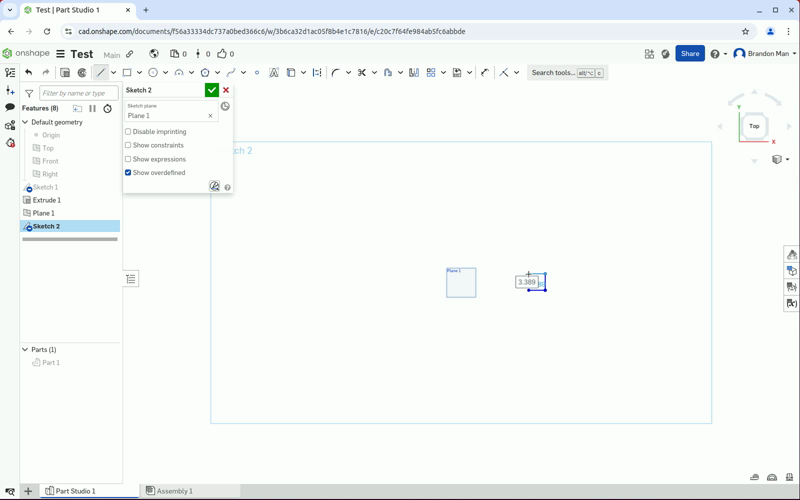
click(528, 273)
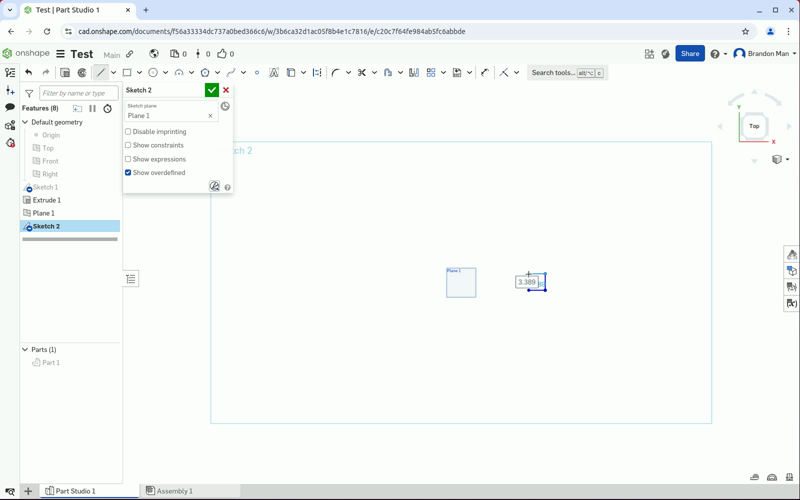
key_up(shift)
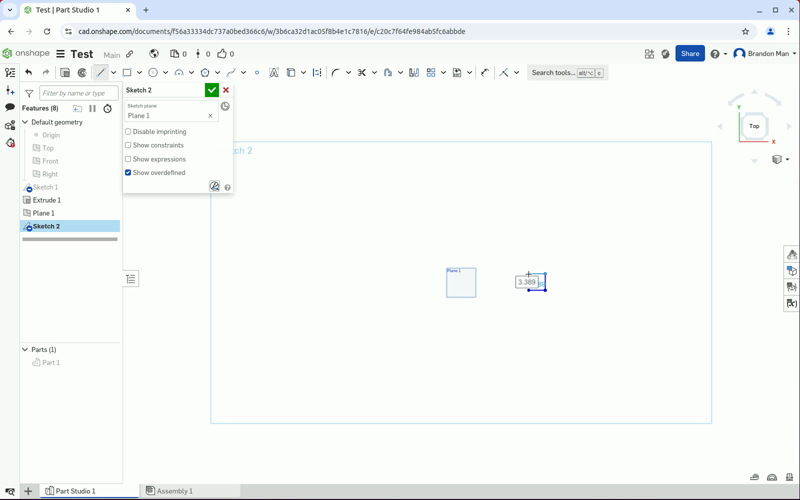
mouse_move(558, 273)
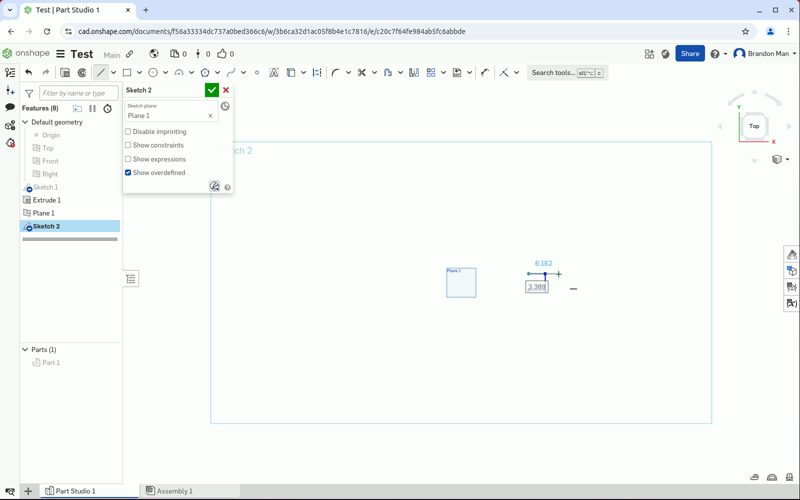
key_down(shift)
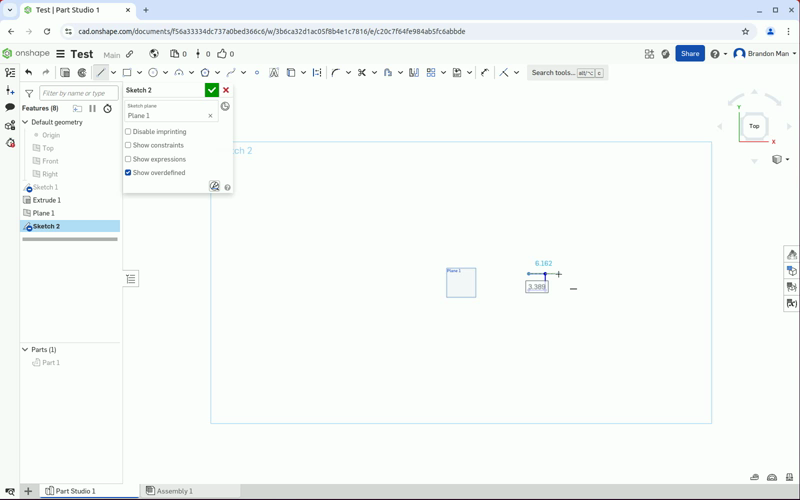
mouse_move(528, 290)
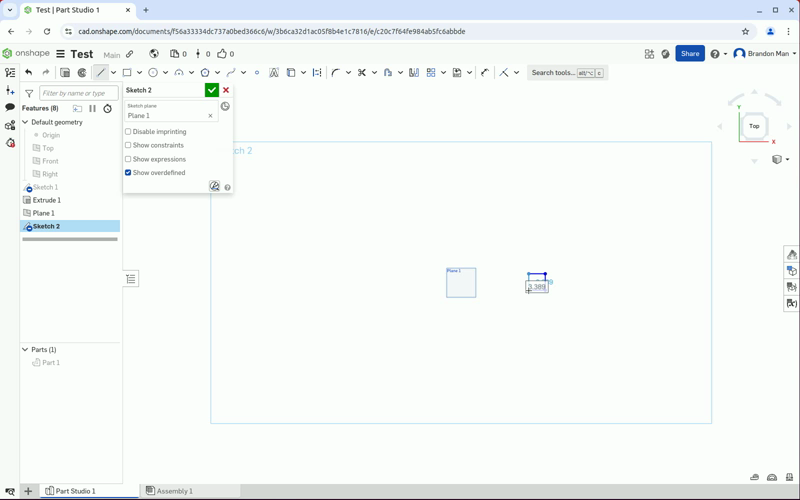
key_up(shift)
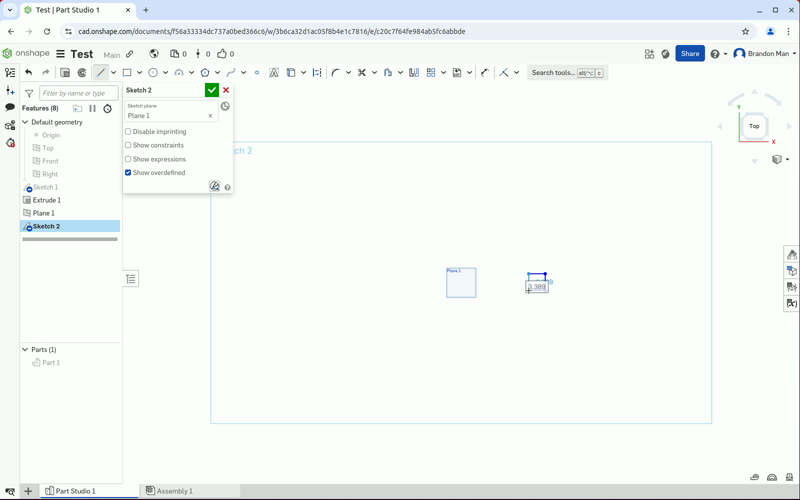
click(528, 290)
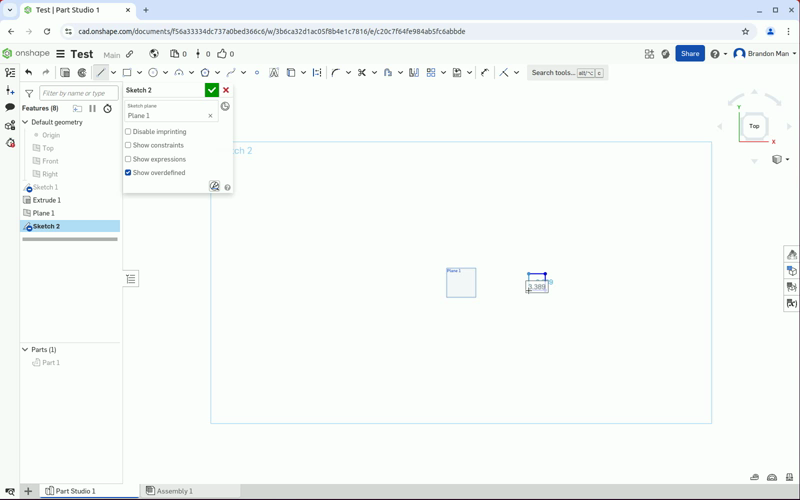
key(esc)
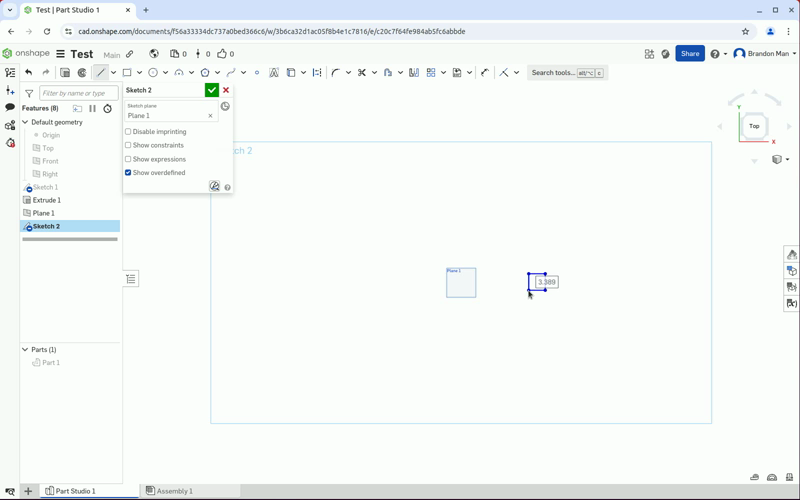
mouse_move(530, 277)
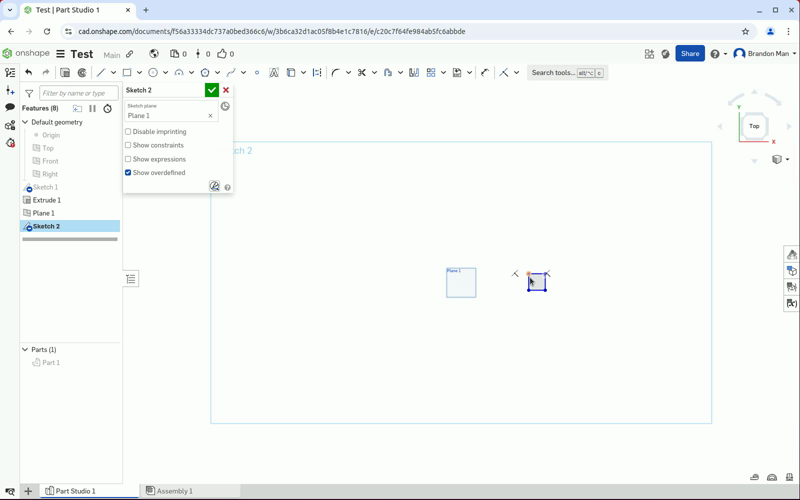
scroll(6)
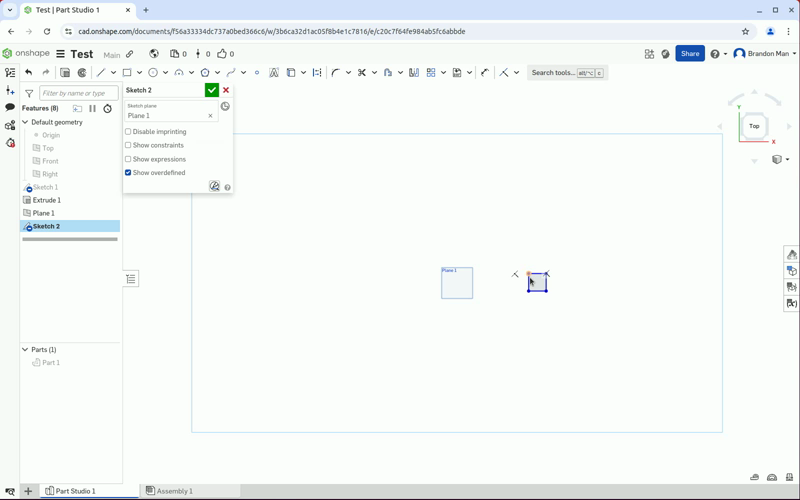
scroll(6)
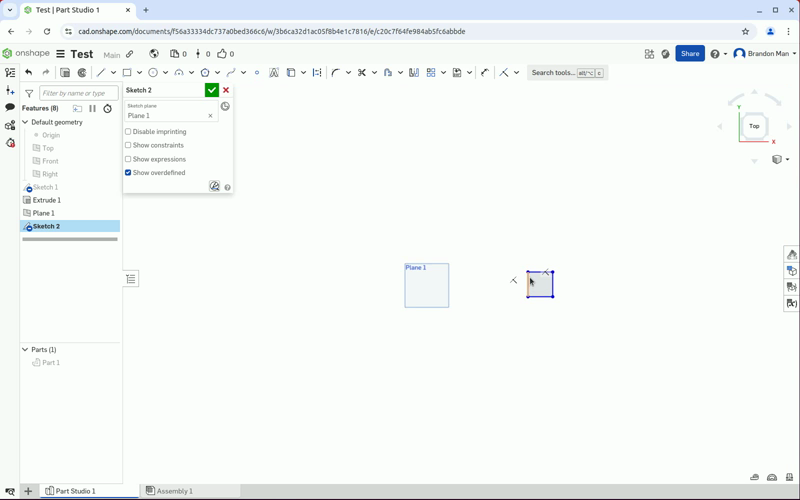
scroll(6)
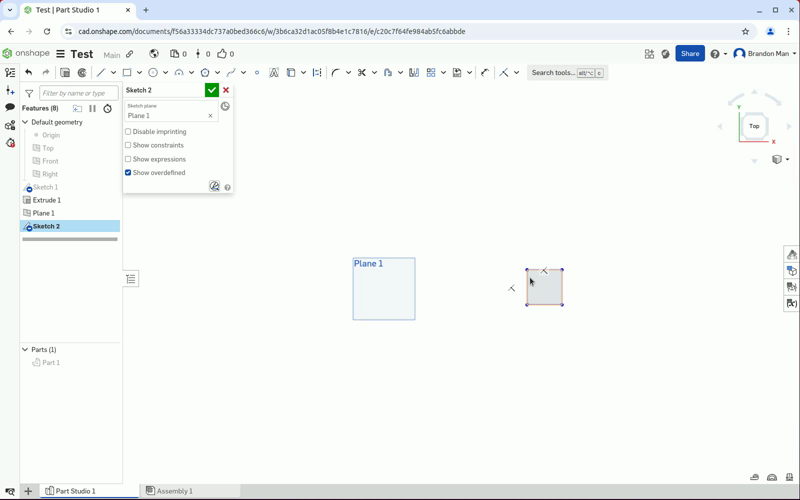
scroll(6)
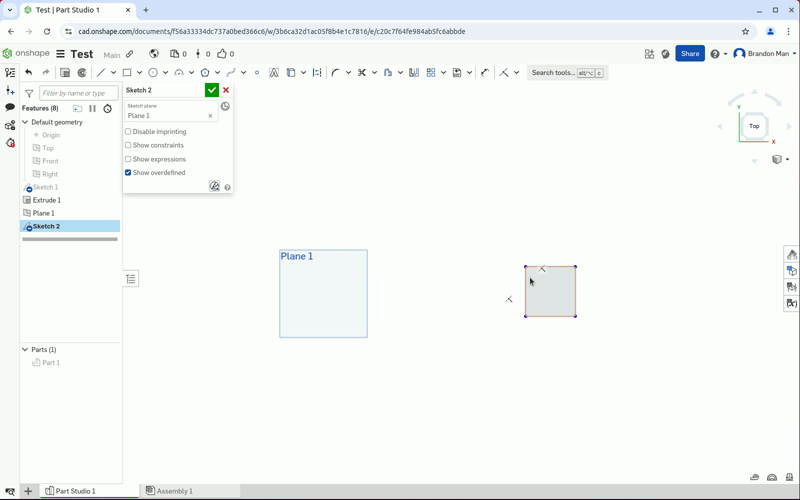
scroll(6)
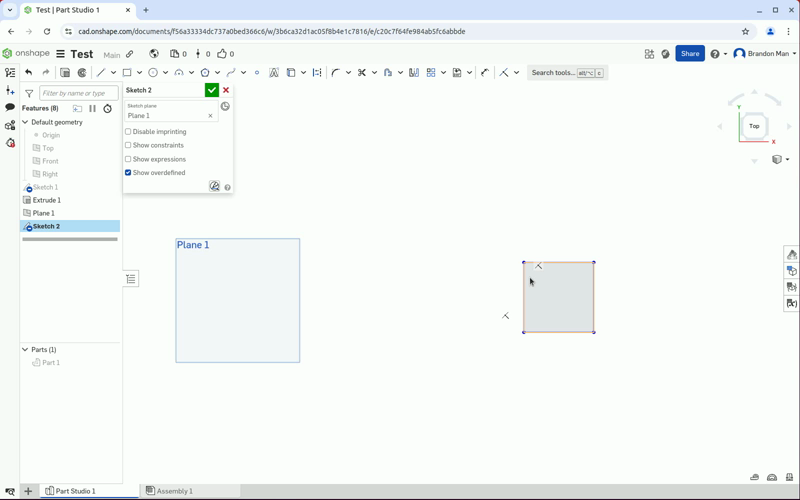
scroll(6)
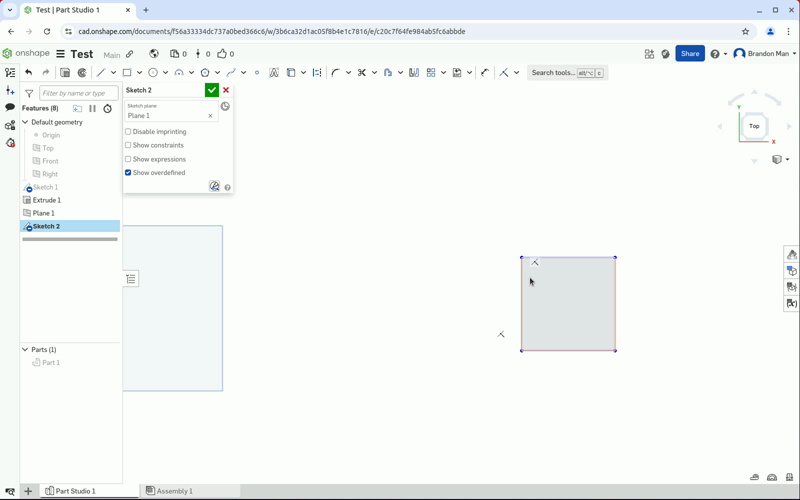
scroll(6)
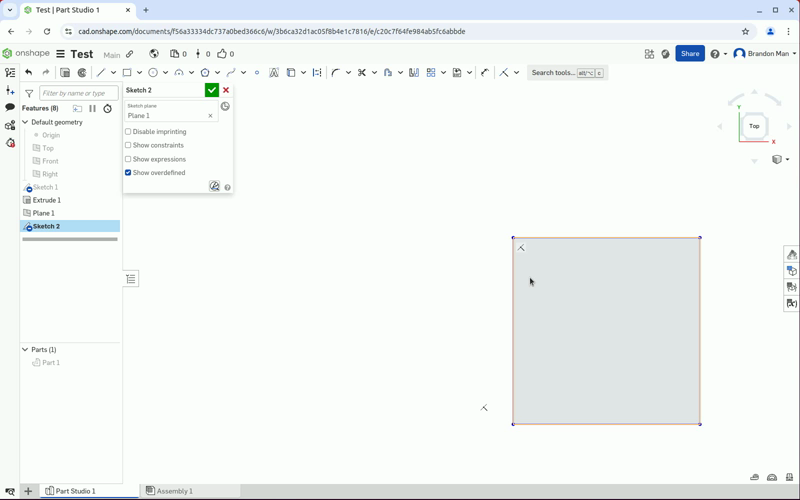
click(530, 277)
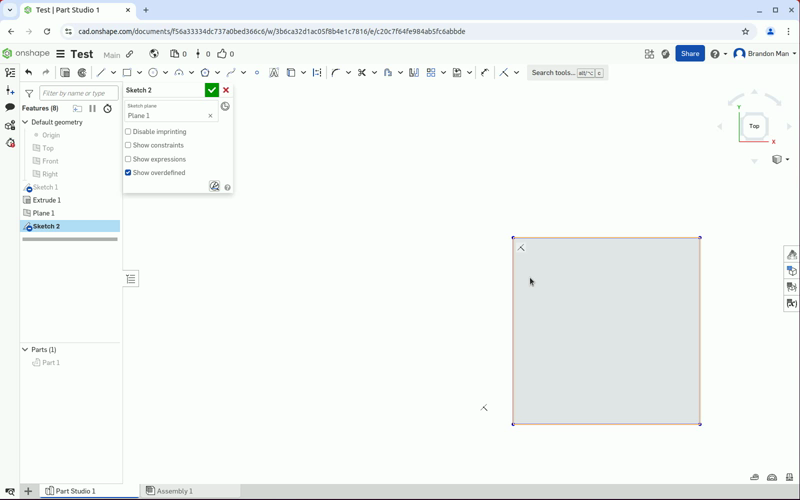
scroll(-6)
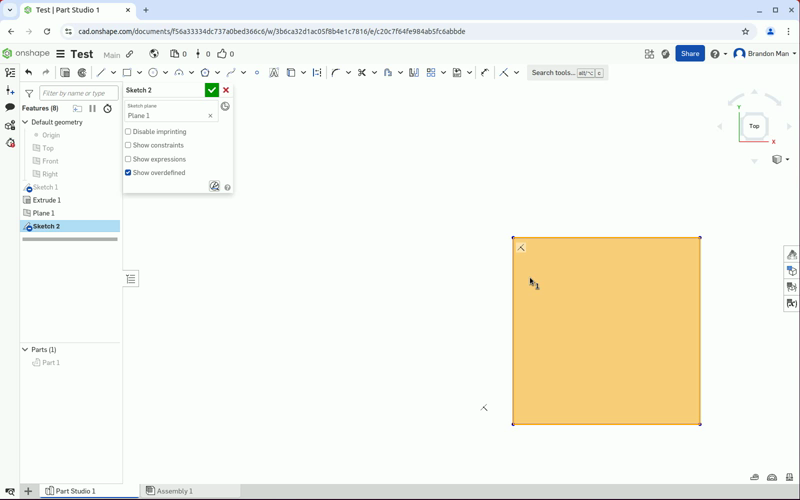
scroll(-6)
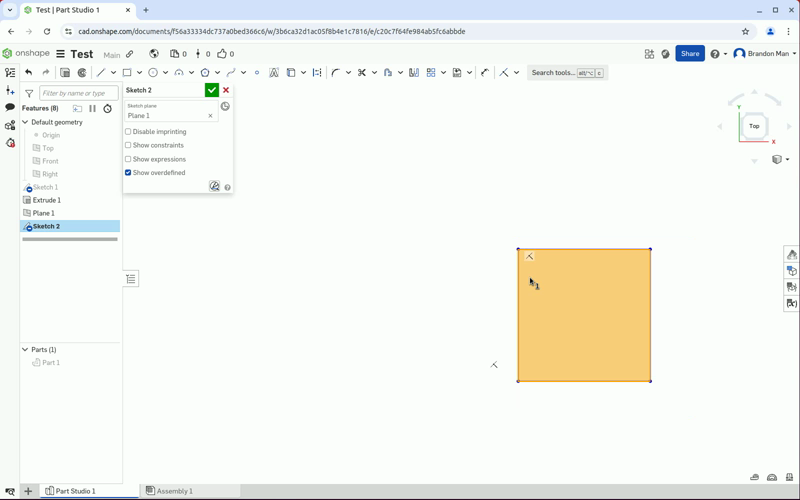
scroll(-6)
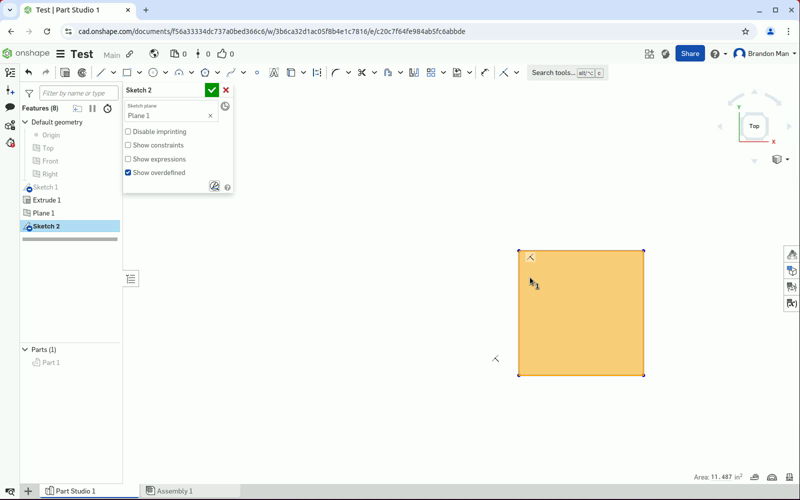
scroll(-6)
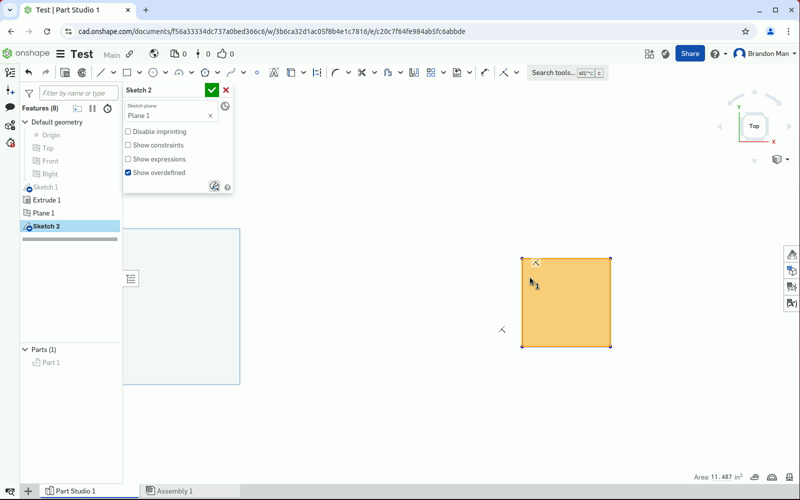
scroll(-6)
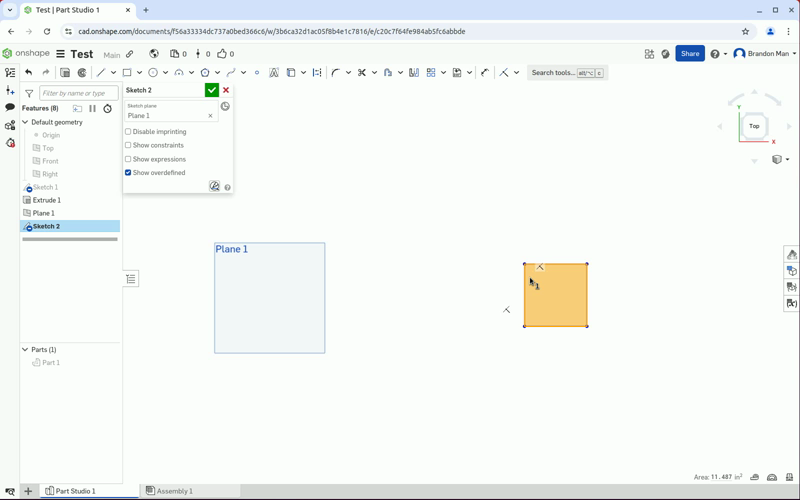
scroll(-6)
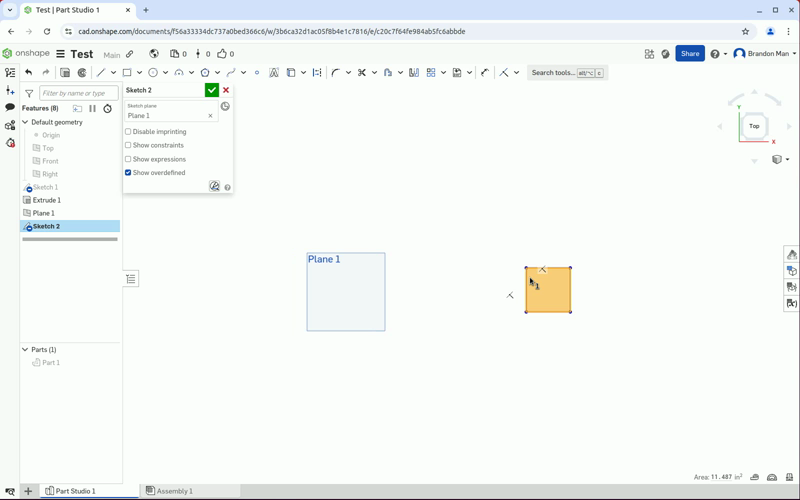
scroll(-6)
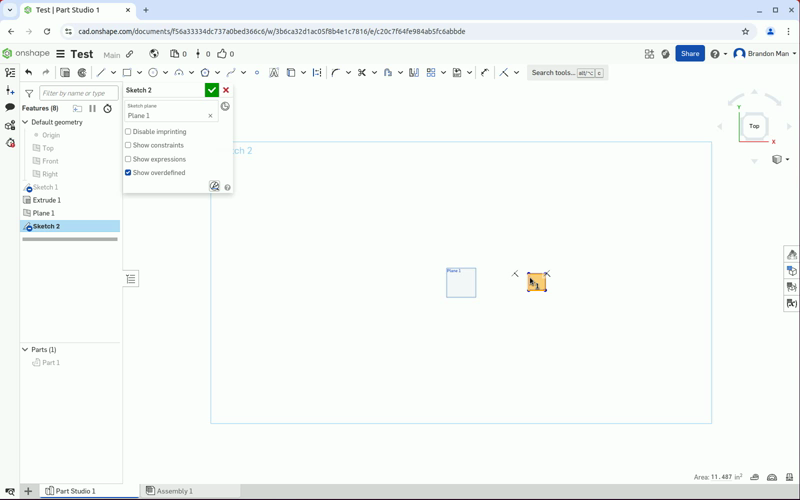
mouse_move(73, 352)
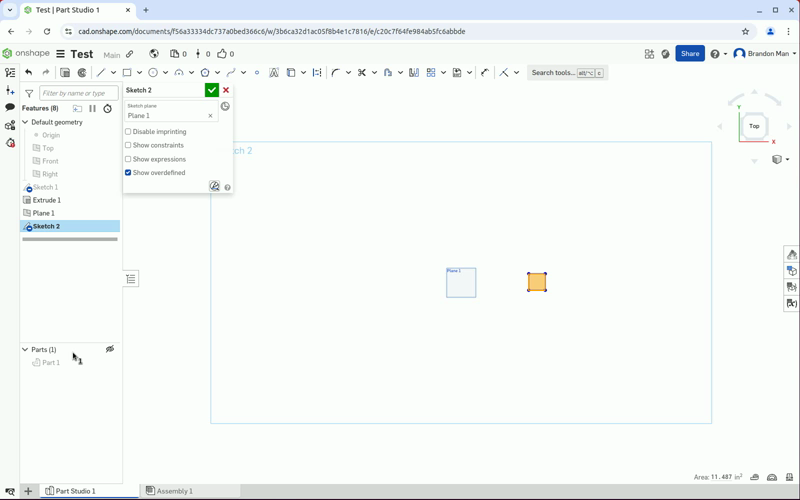
key(shift+y)
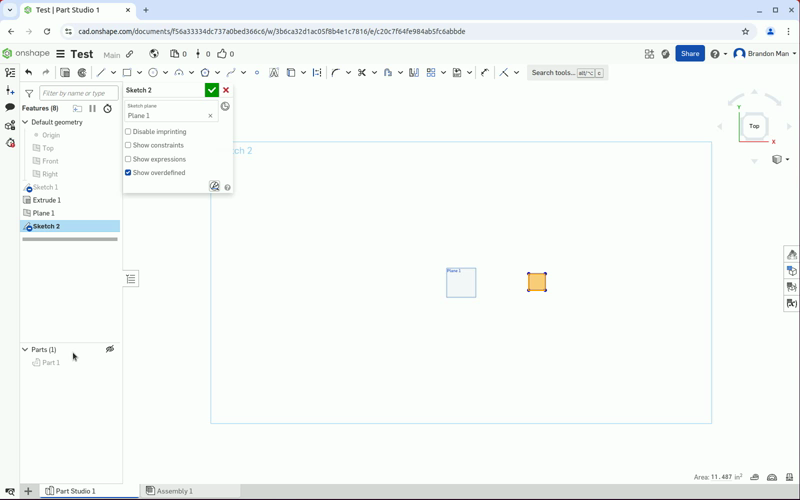
key(shift+e)
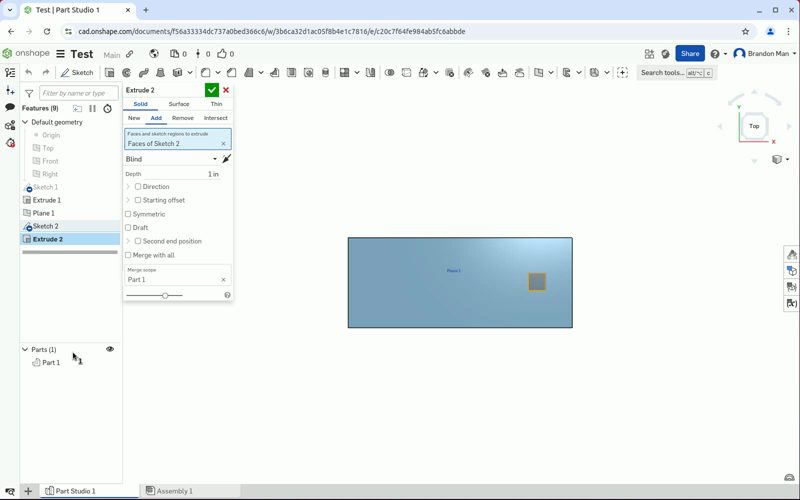
mouse_move(143, 106)
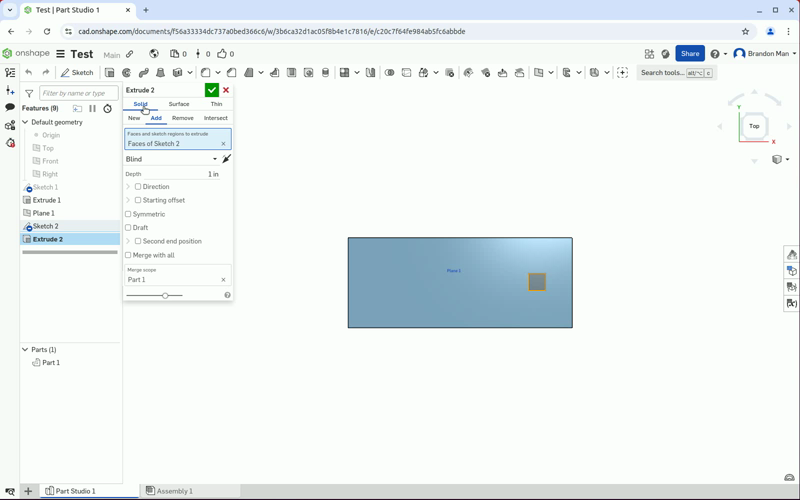
click(143, 106)
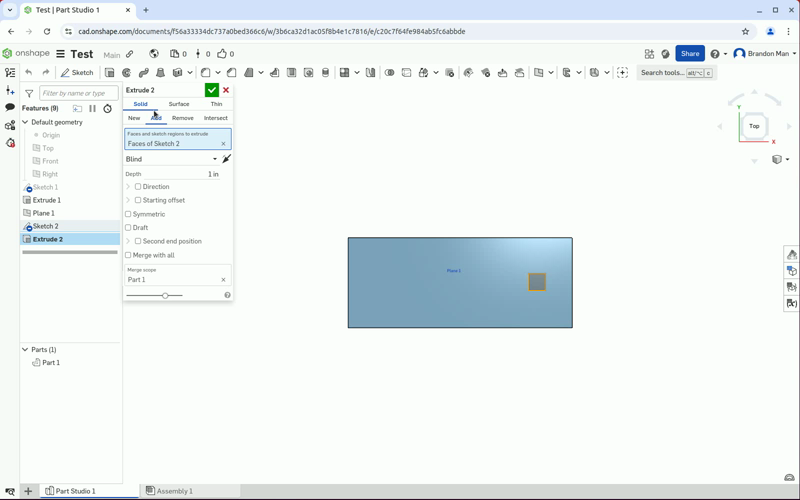
mouse_move(186, 120)
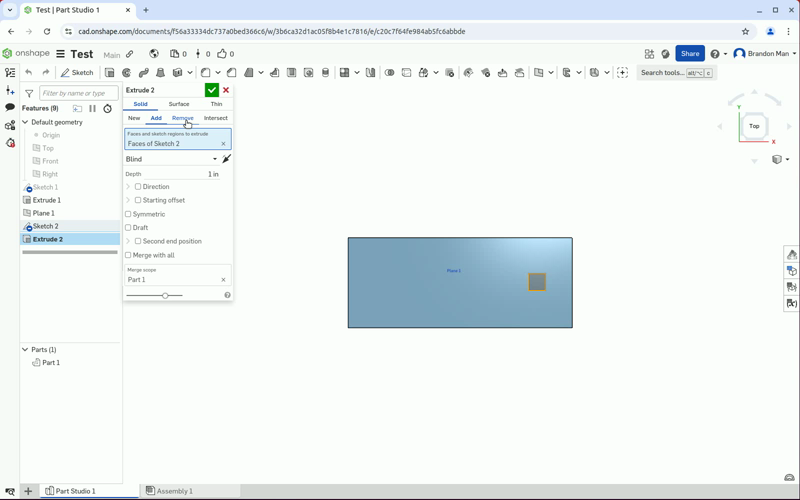
click(186, 120)
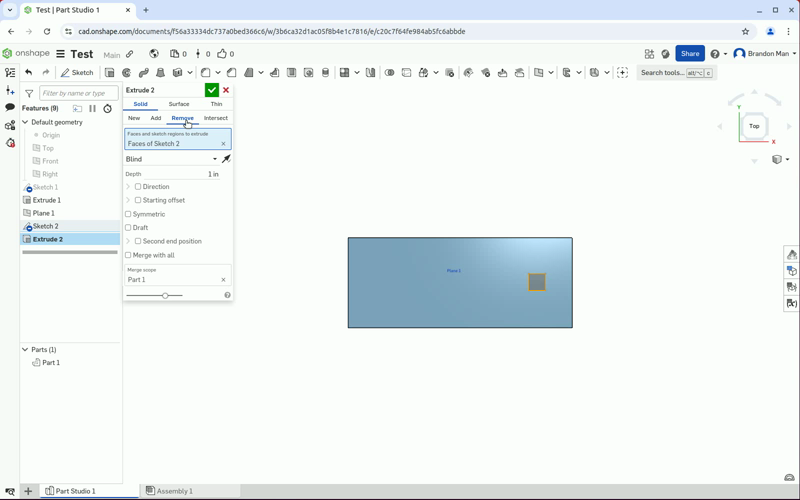
key(tab, 4)
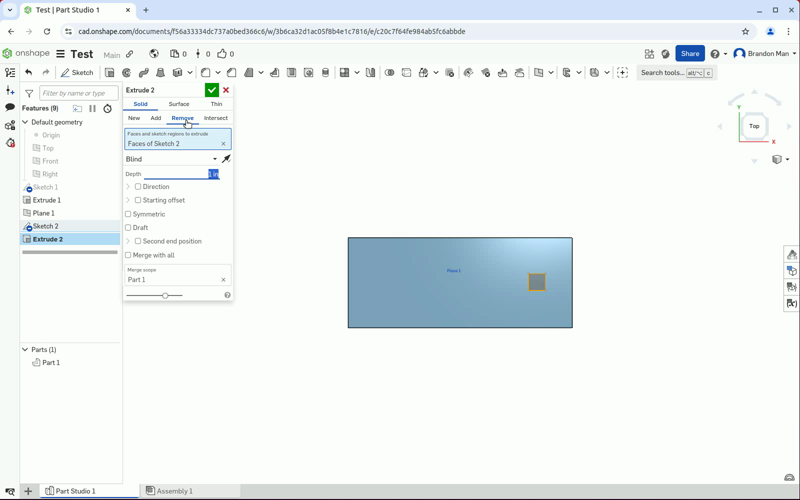
text(1.444)
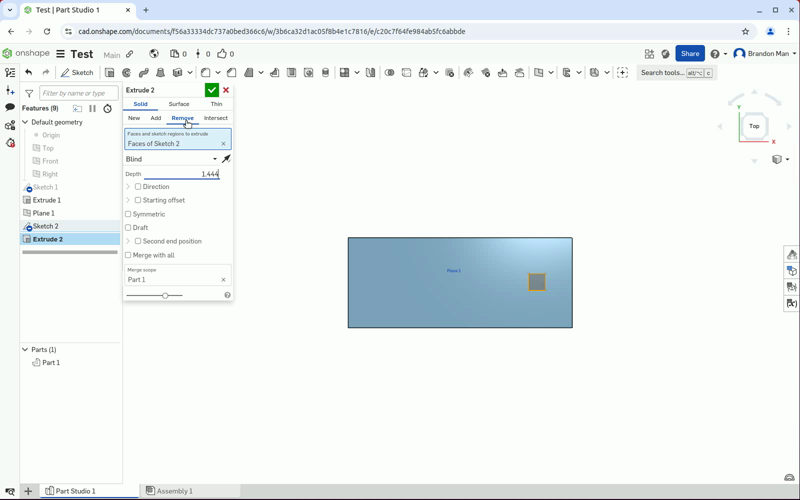
key(tab, 6)
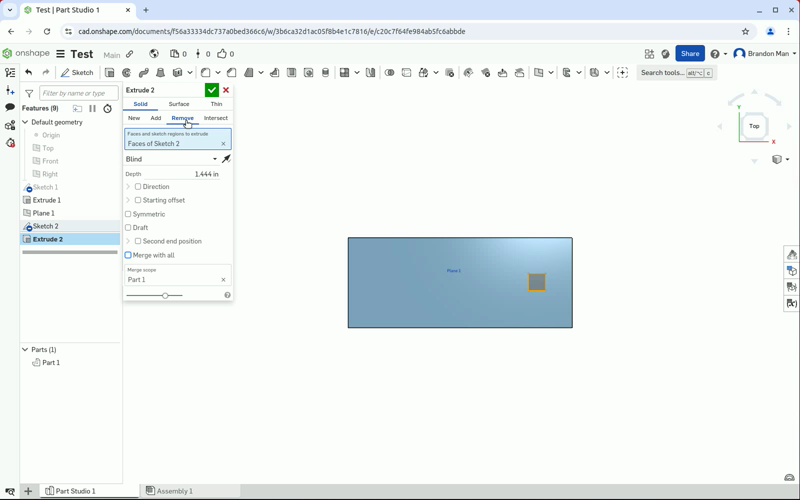
key(space)
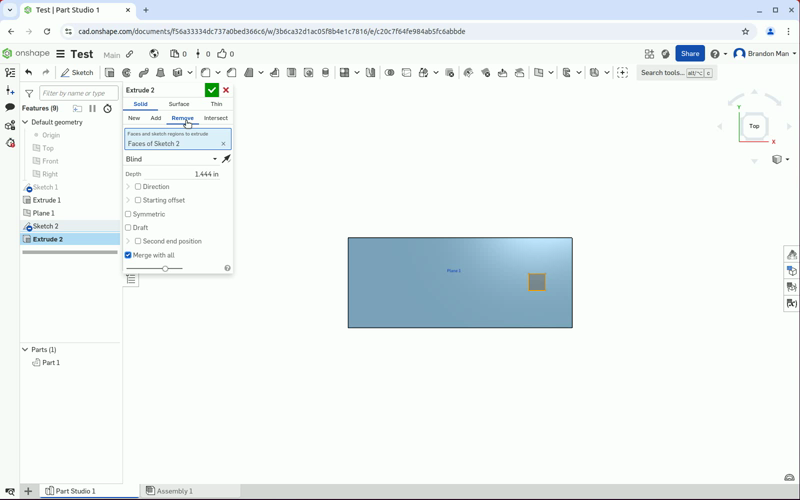
key(enter)
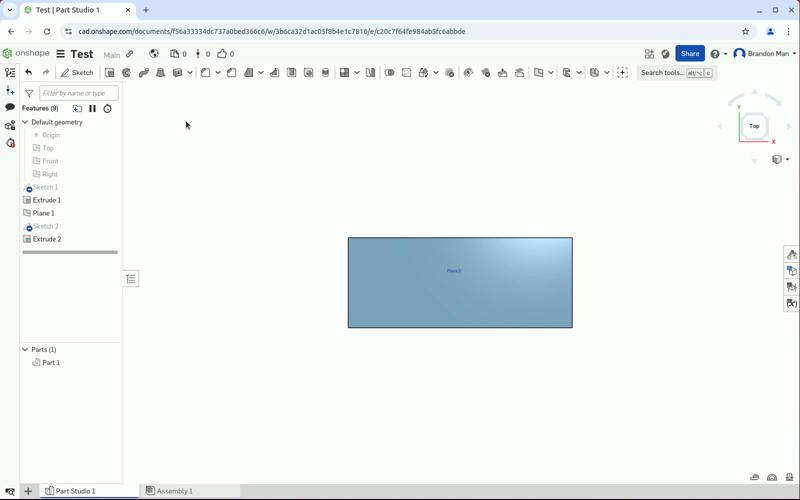
key(shift+h)
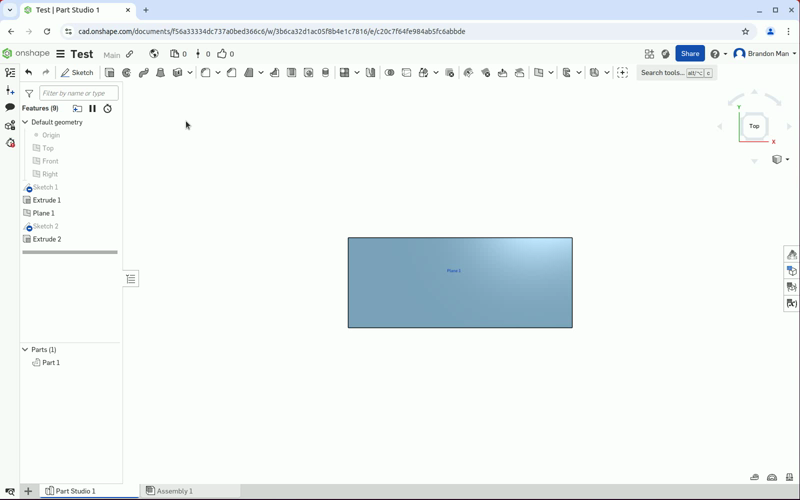
key(shift+h)
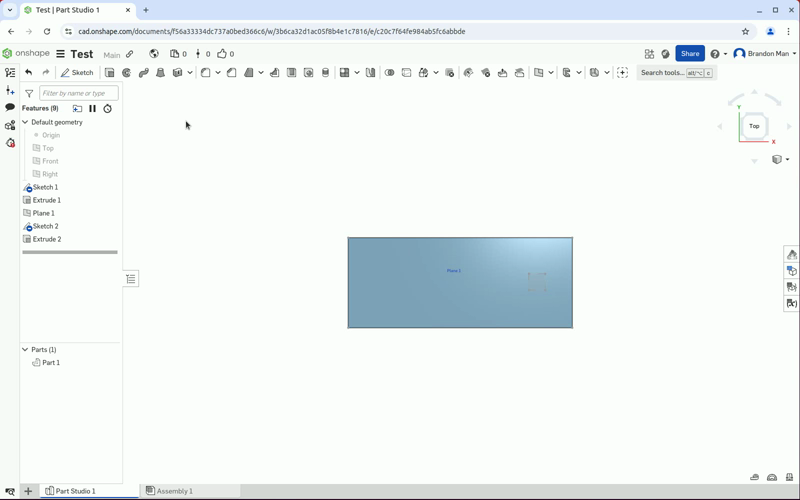
key(shift+7)
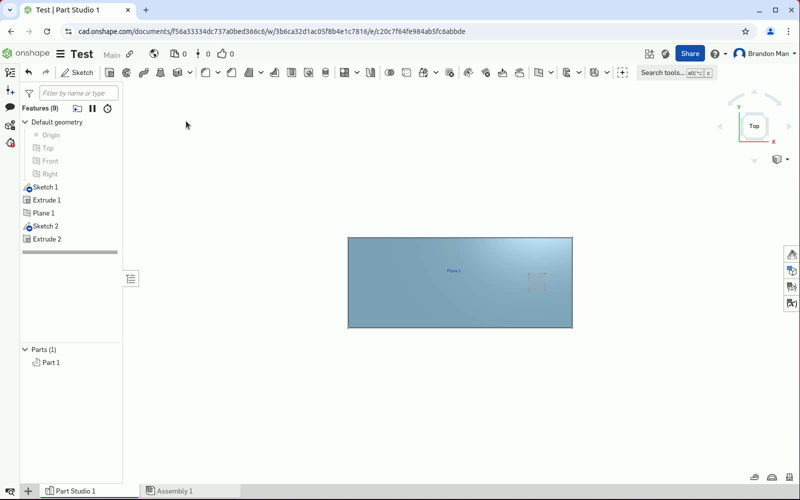
key(up, 3)
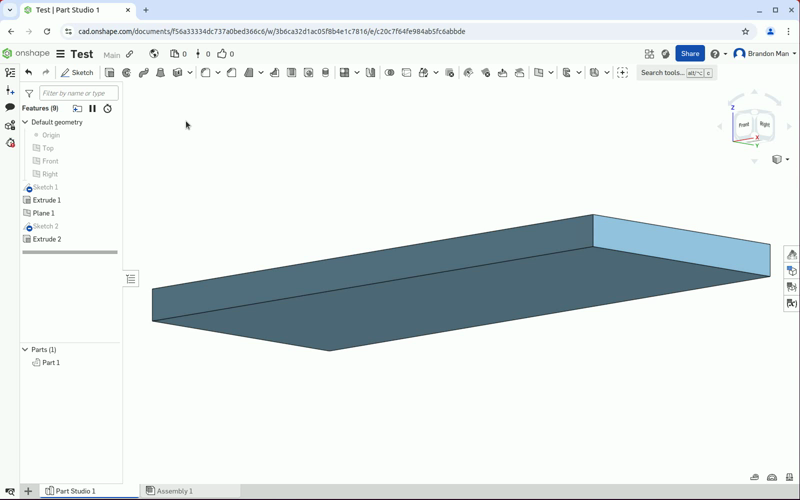
key(left, 3)
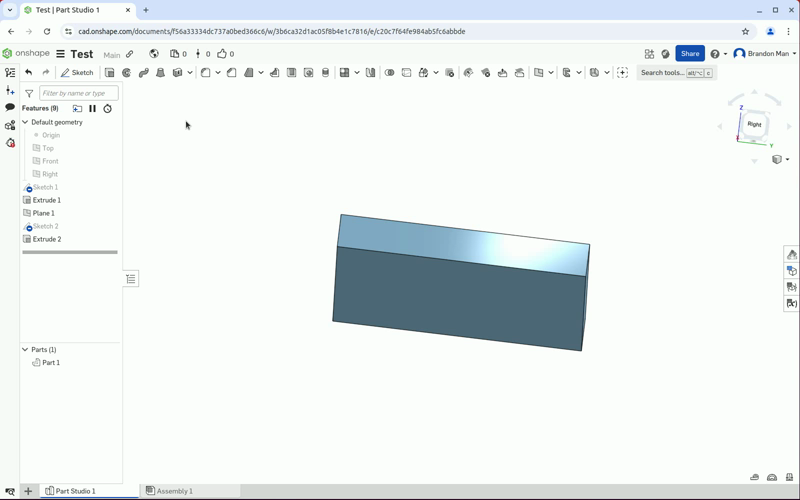
key(right, 3)
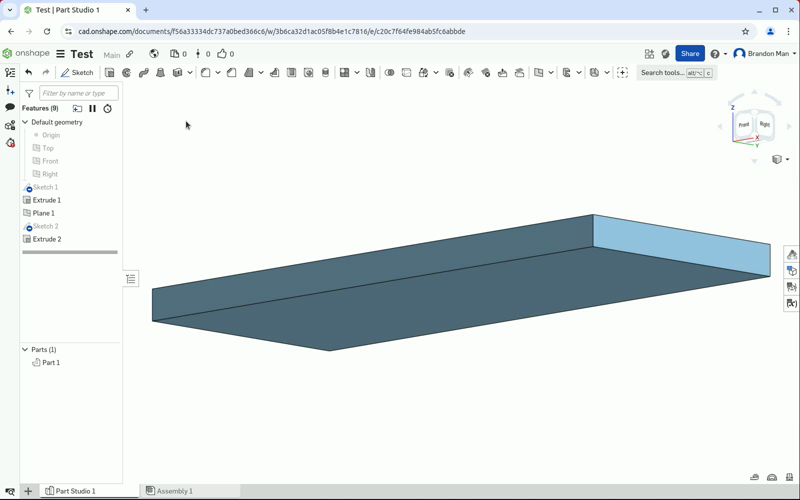
key(down, 3)
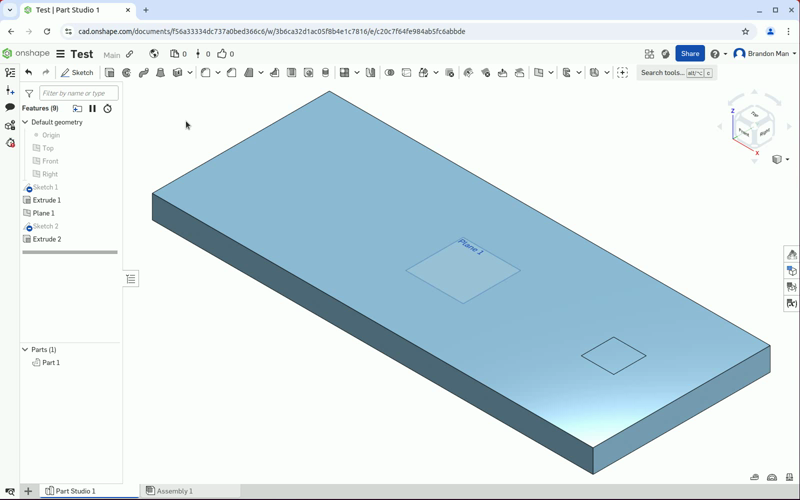
mouse_move(73, 189)
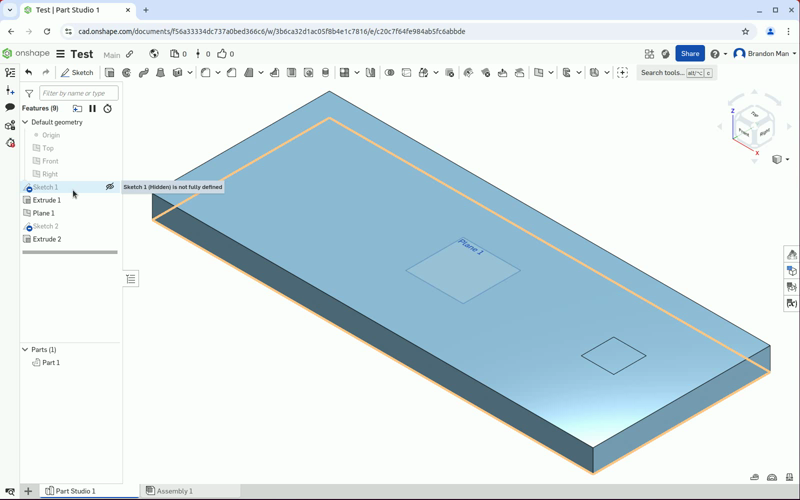
click(73, 189)